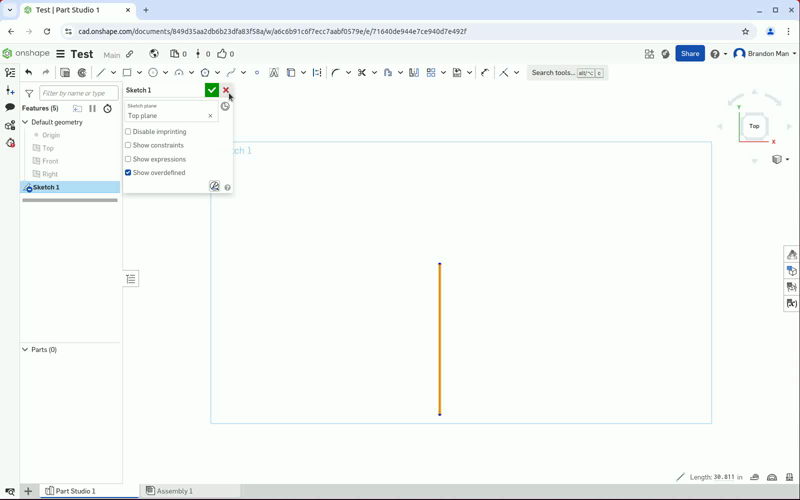
key(shift+h)
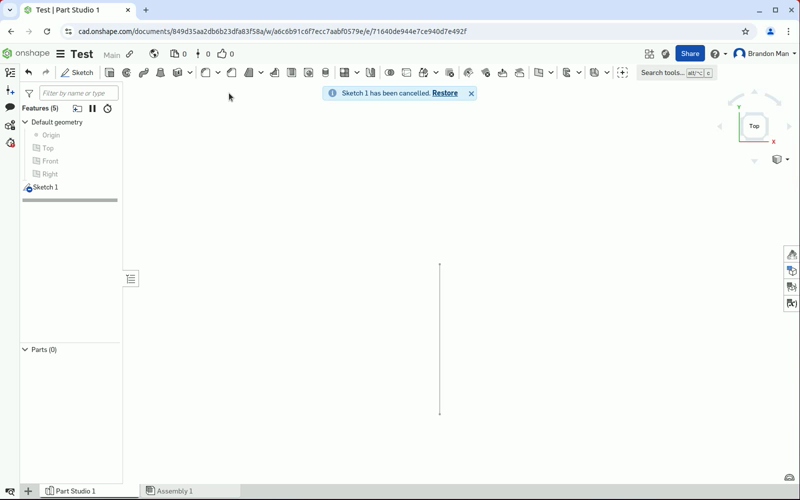
mouse_move(73, 352)
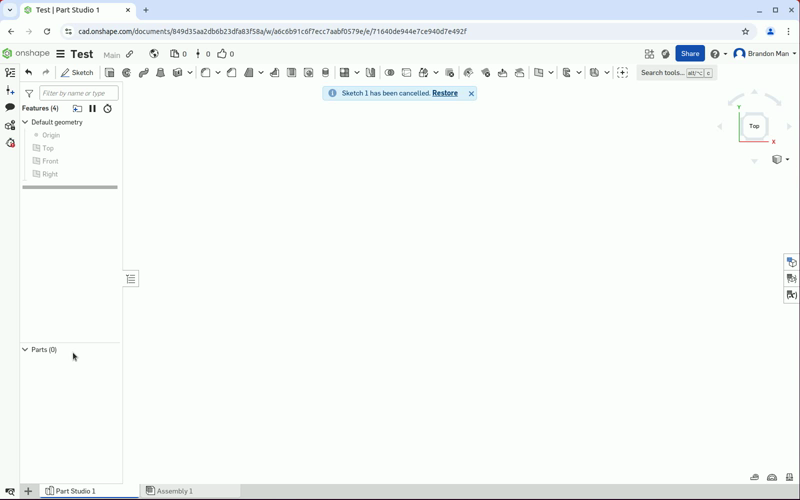
key(y)
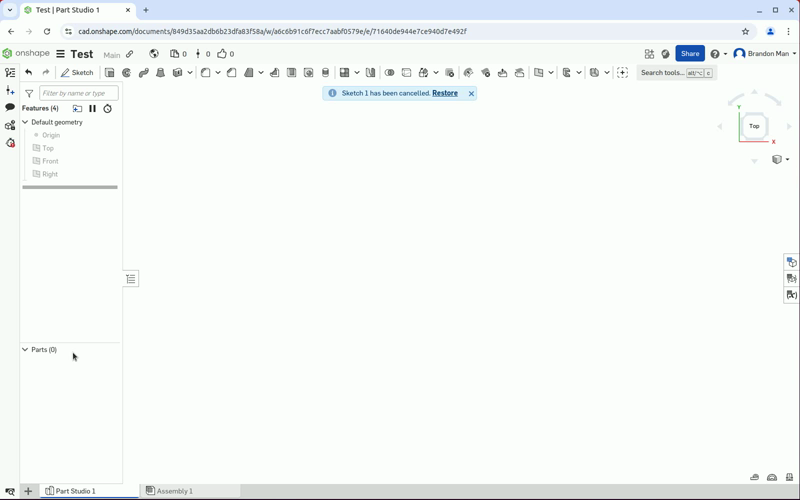
key(shift+p)
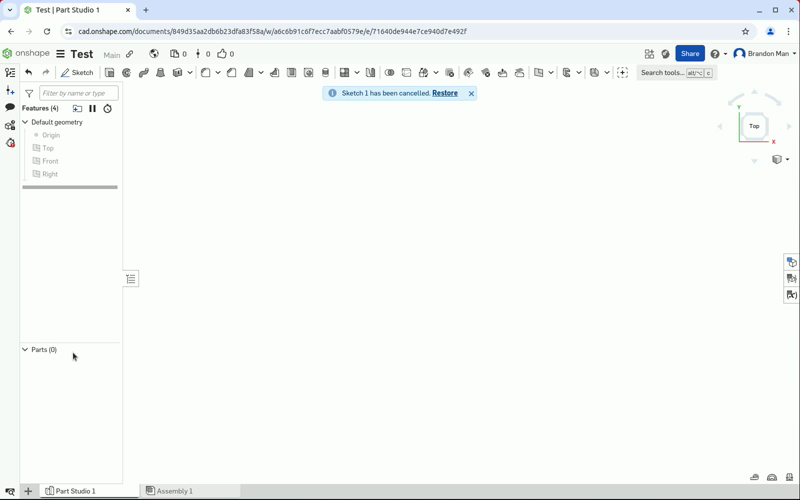
key(space)
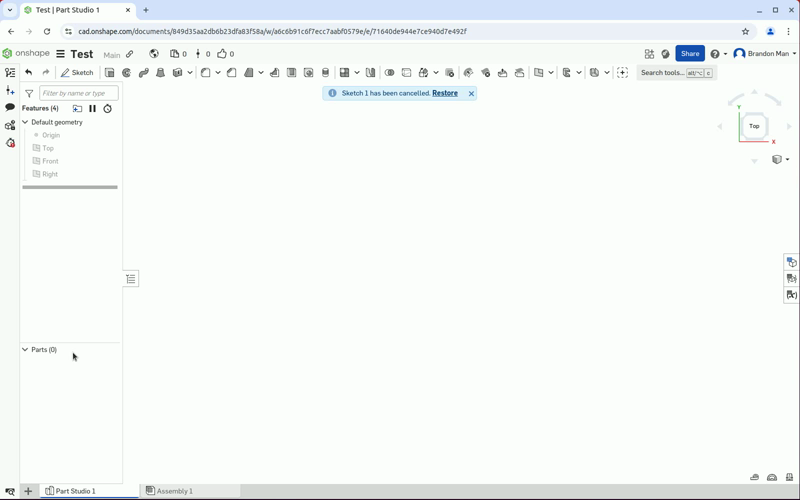
key_down(shift)
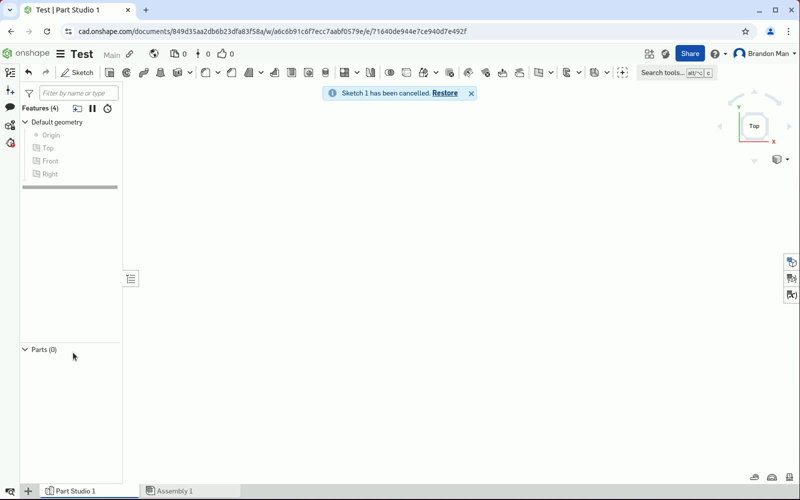
key(up)
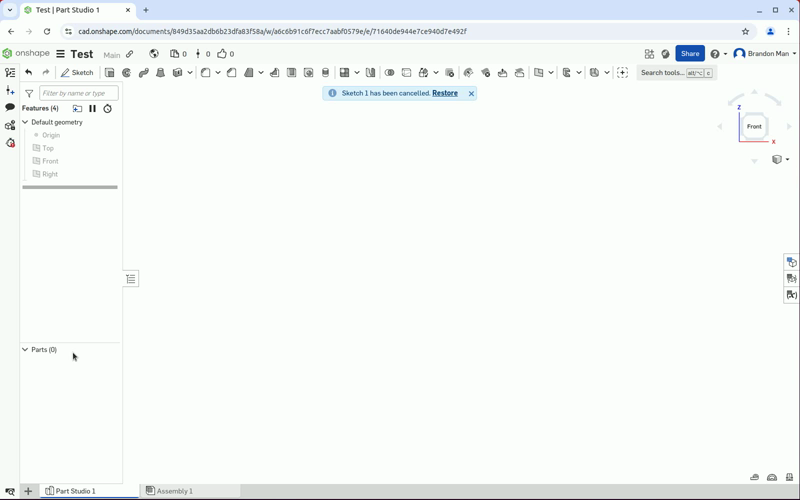
key_up(shift)
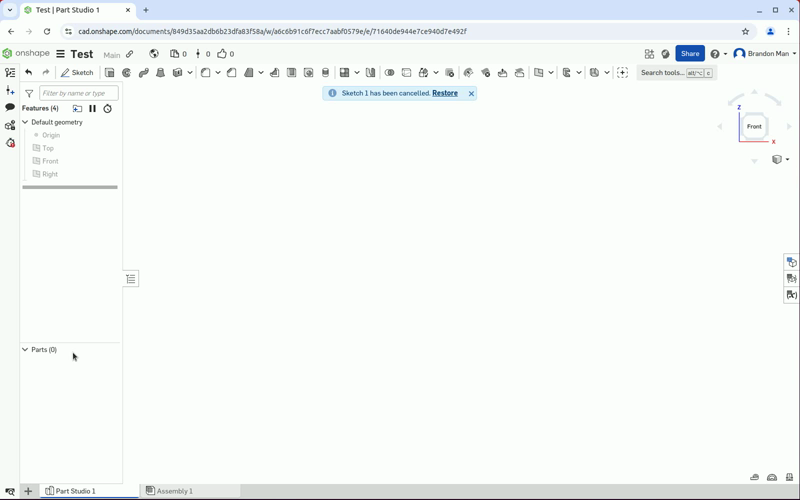
key(space)
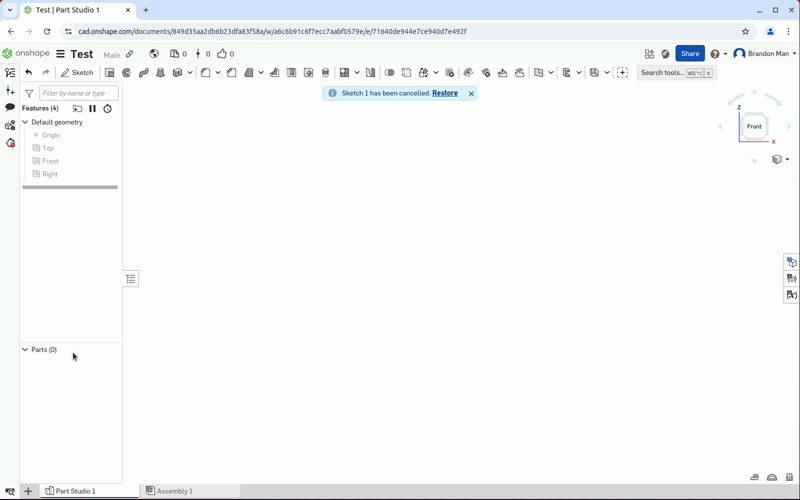
key_down(shift)
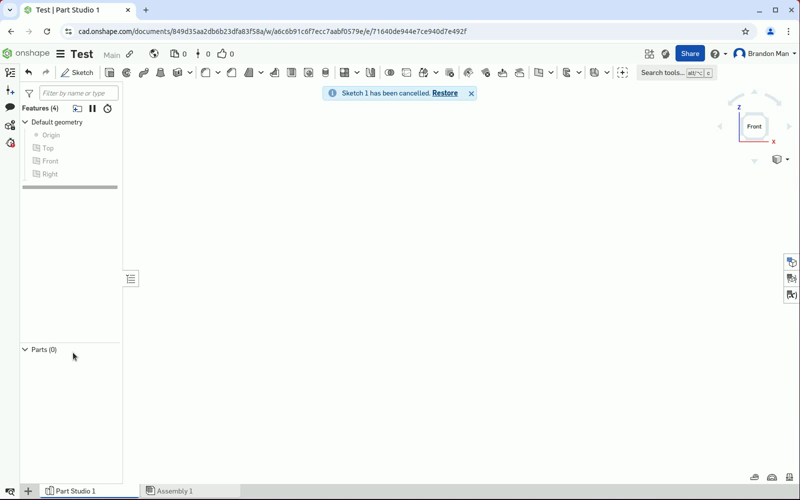
key(left)
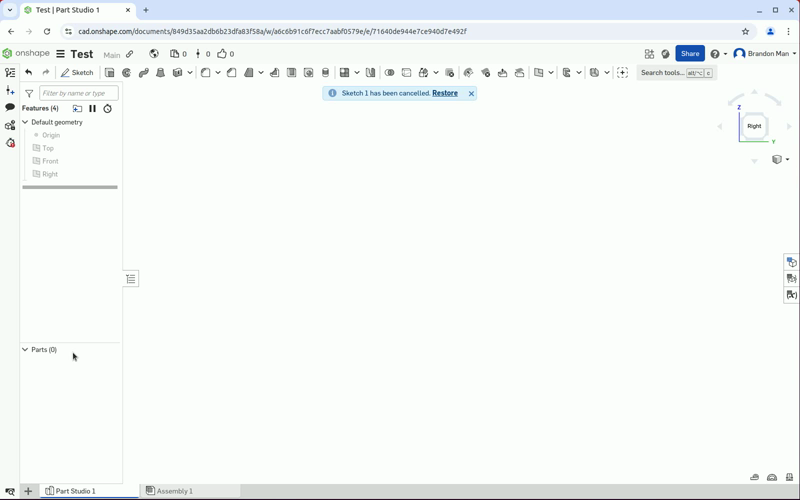
key_up(shift)
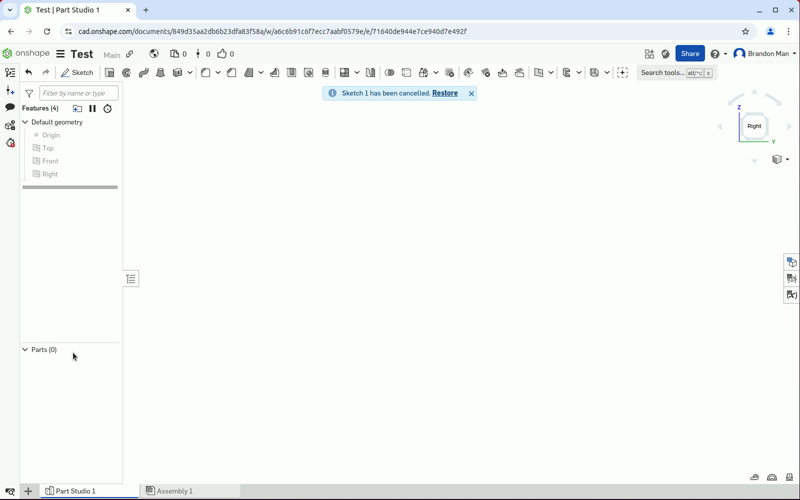
mouse_move(73, 352)
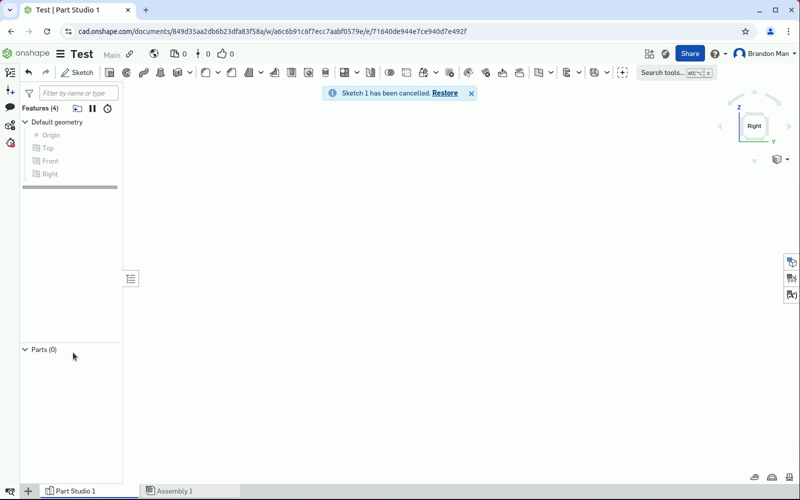
key(shift+y)
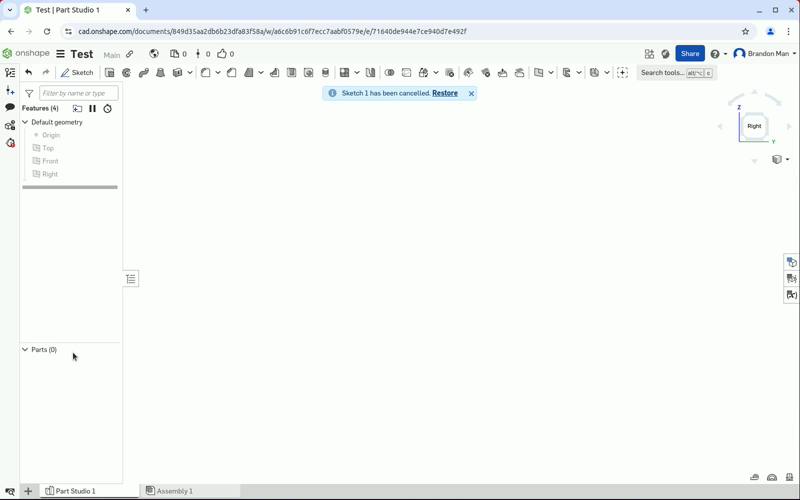
key(shift+s)
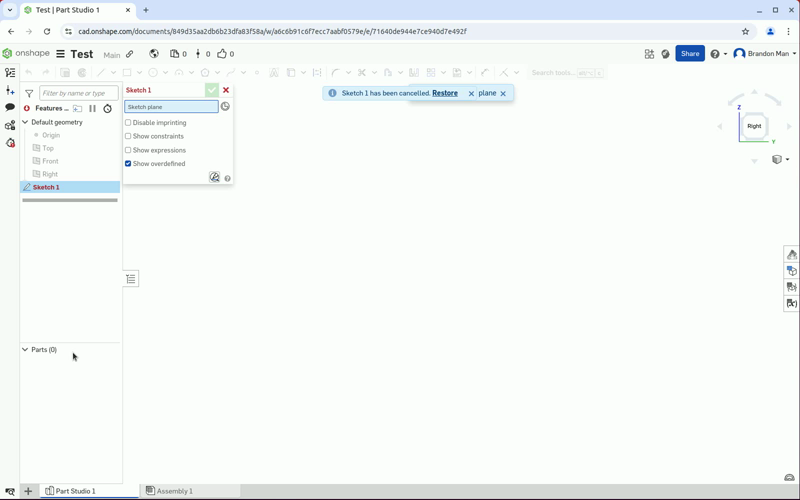
mouse_move(73, 176)
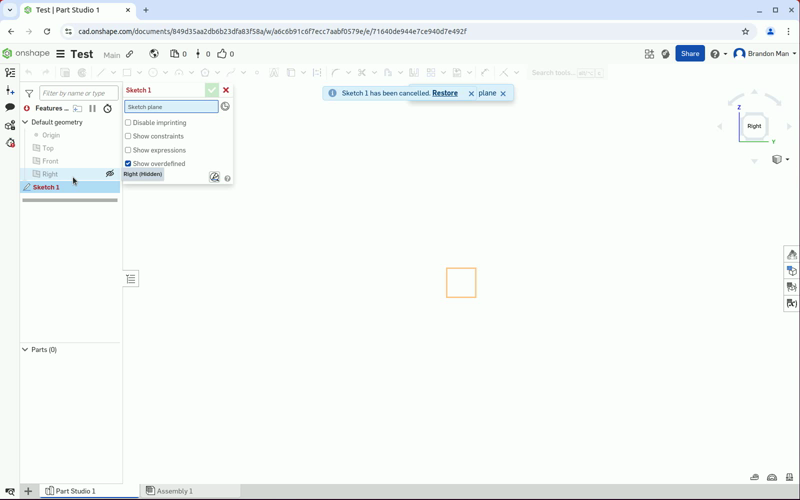
click(73, 176)
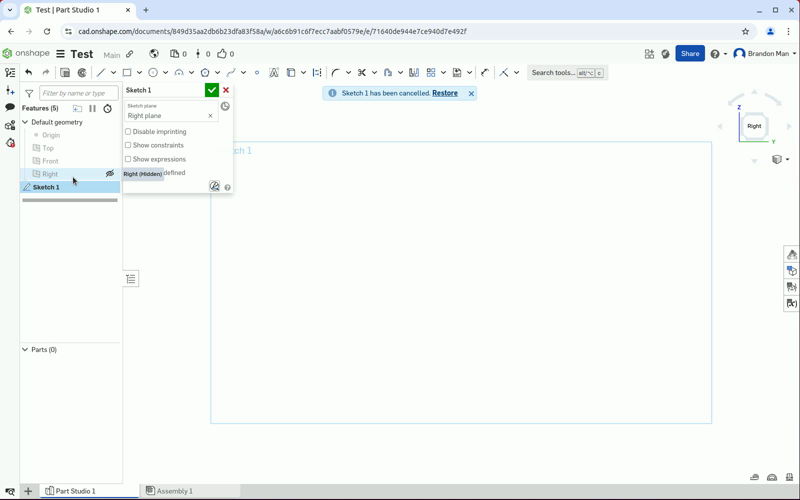
mouse_move(73, 352)
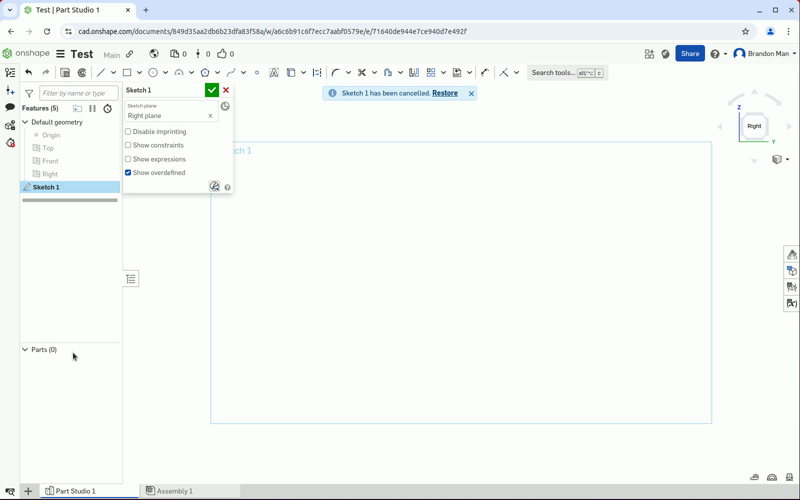
key(y)
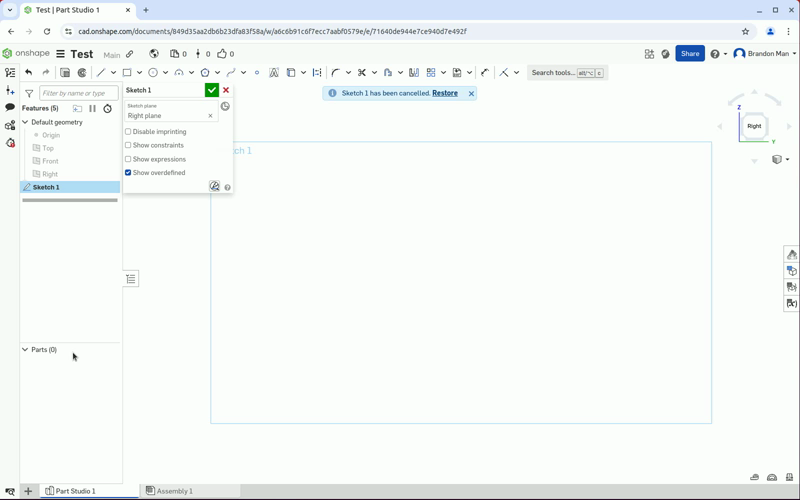
key(c)
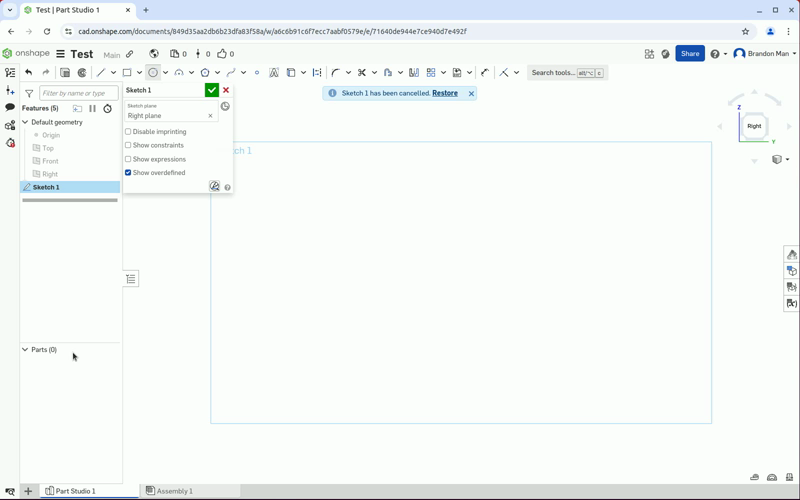
key_down(shift)
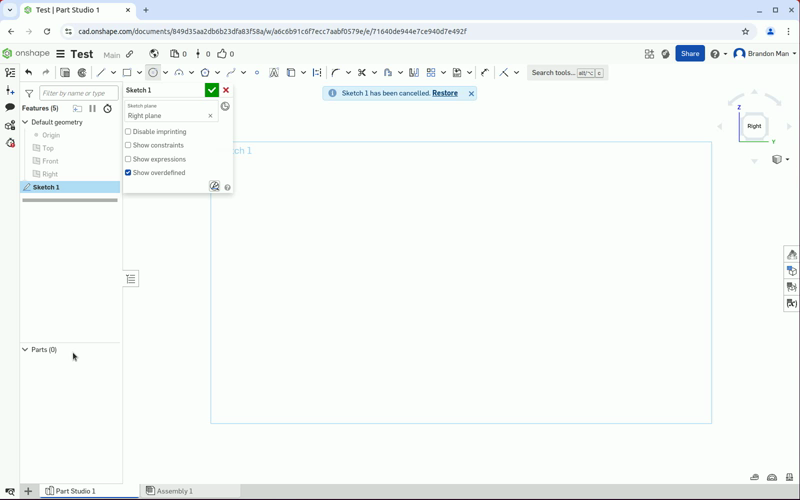
mouse_move(460, 282)
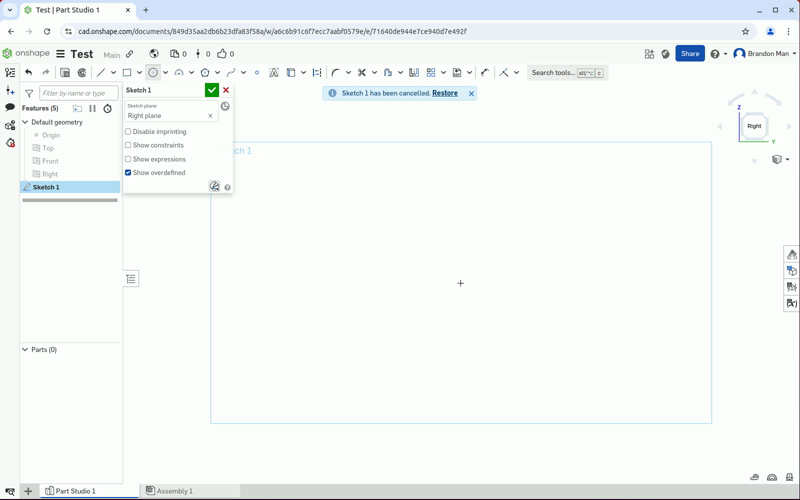
click(460, 282)
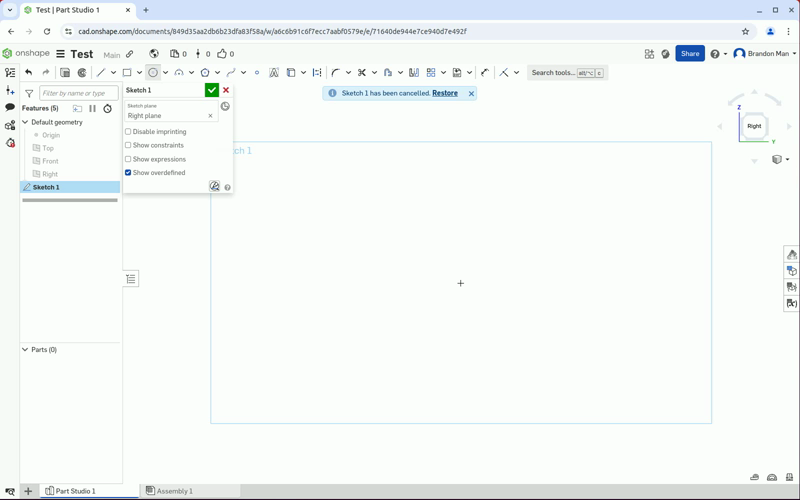
key_up(shift)
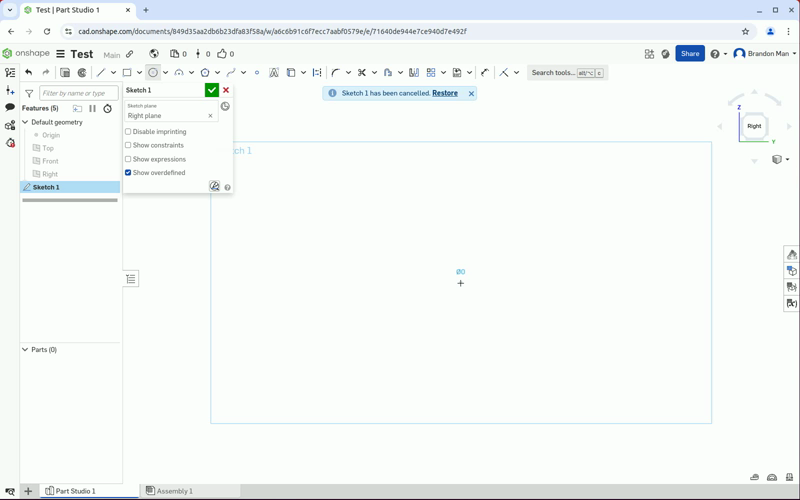
mouse_move(541, 282)
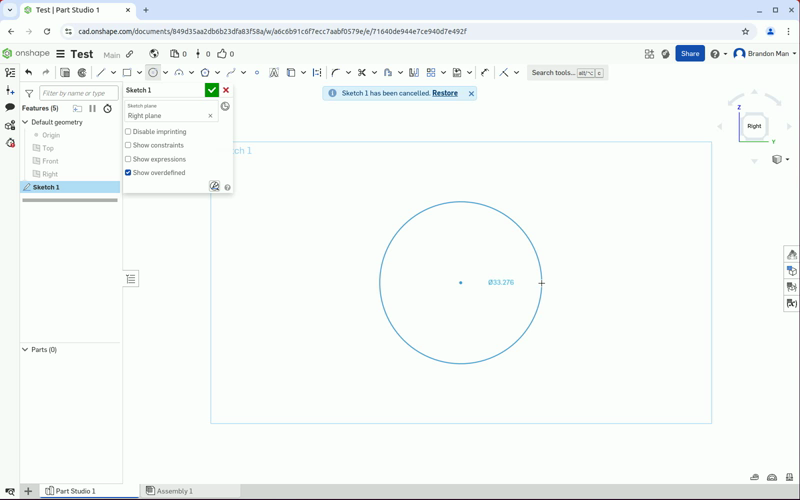
click(541, 282)
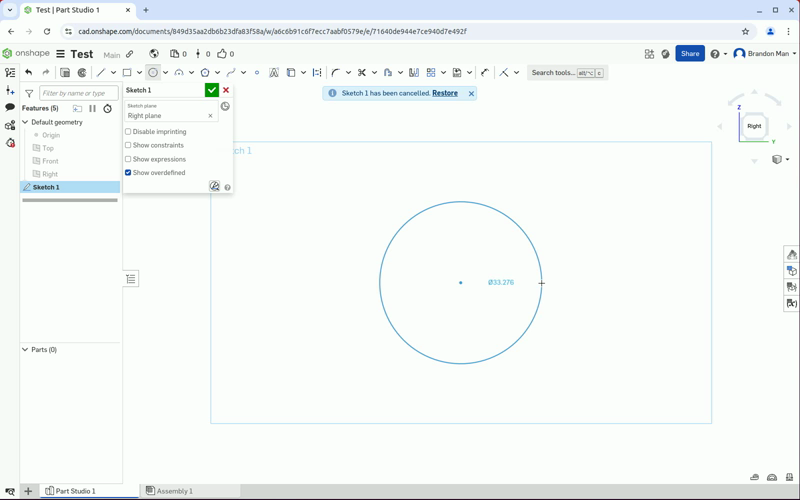
key(esc)
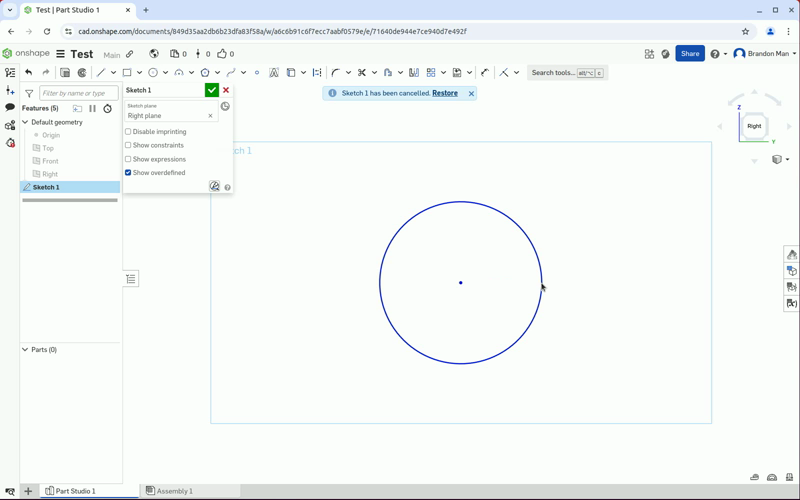
mouse_move(516, 257)
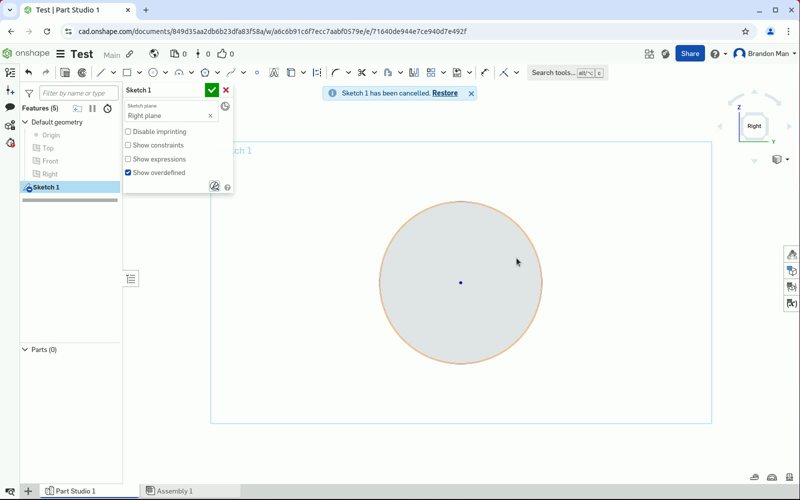
click(516, 257)
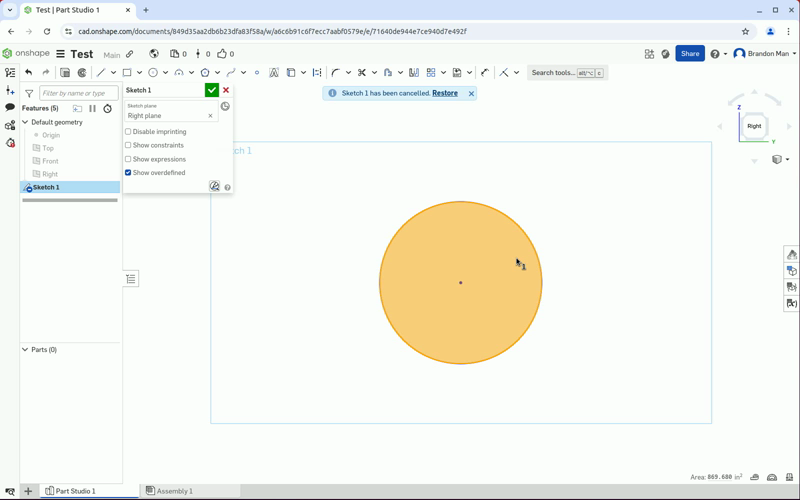
mouse_move(73, 352)
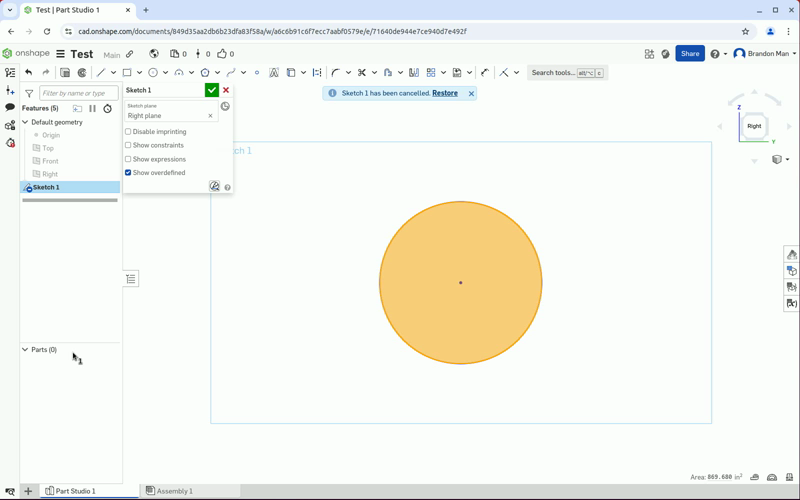
key(shift+y)
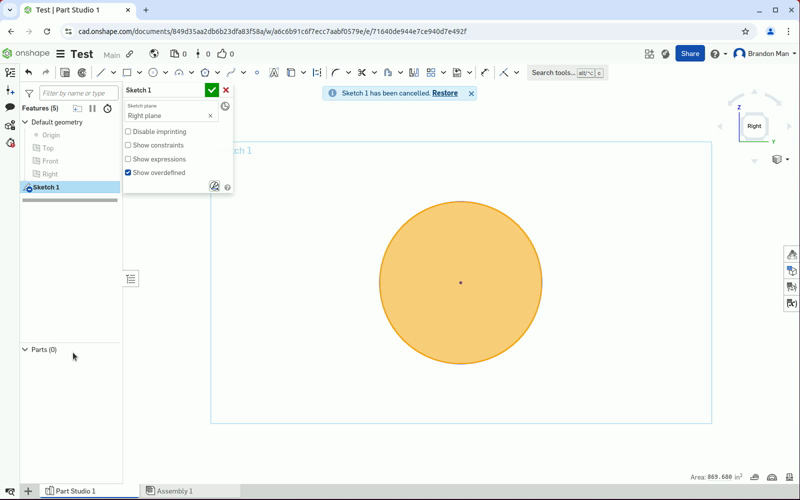
key(shift+e)
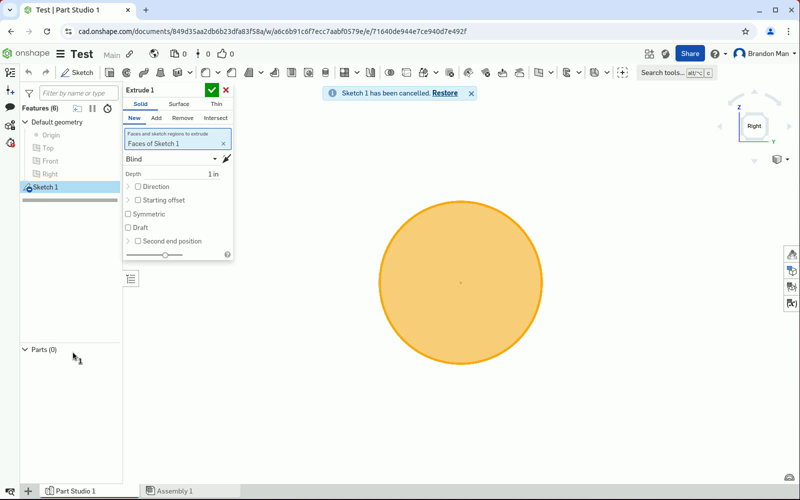
mouse_move(143, 106)
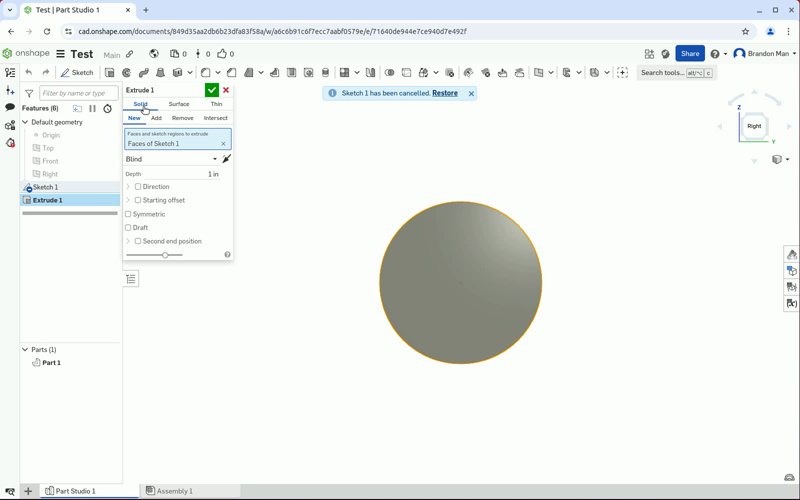
click(143, 106)
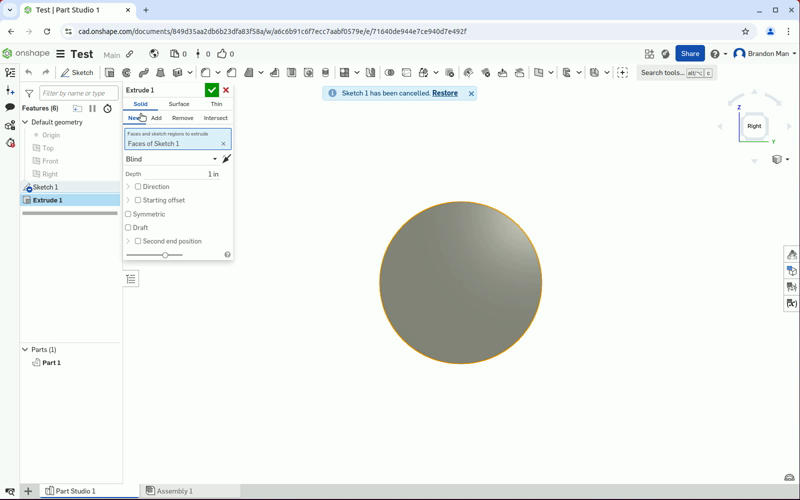
mouse_move(137, 120)
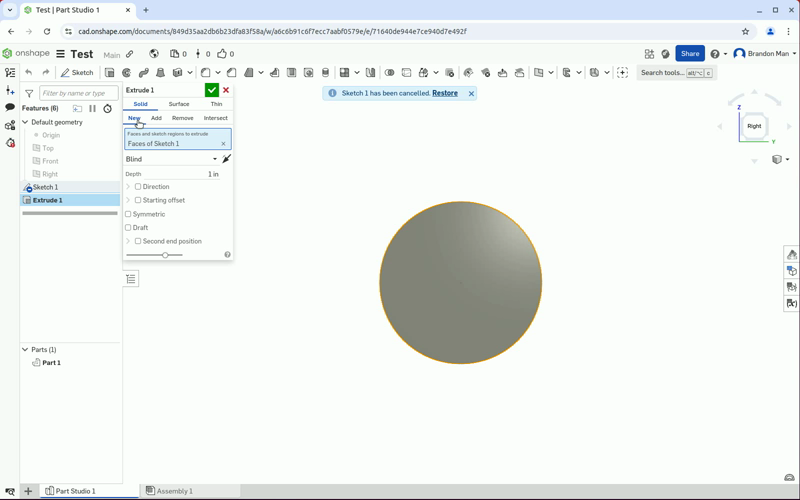
click(137, 120)
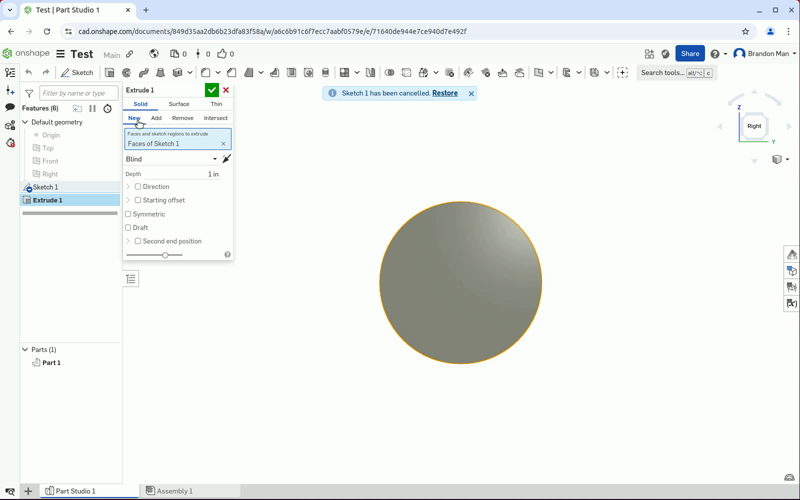
key(tab, 4)
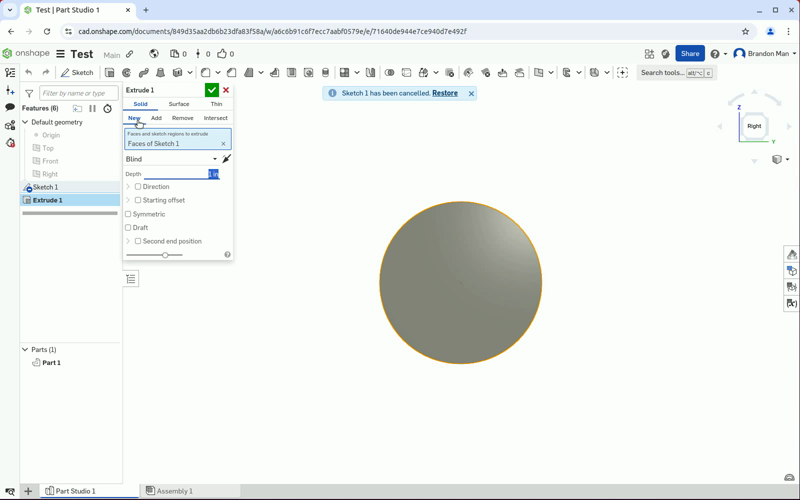
text(13.239)
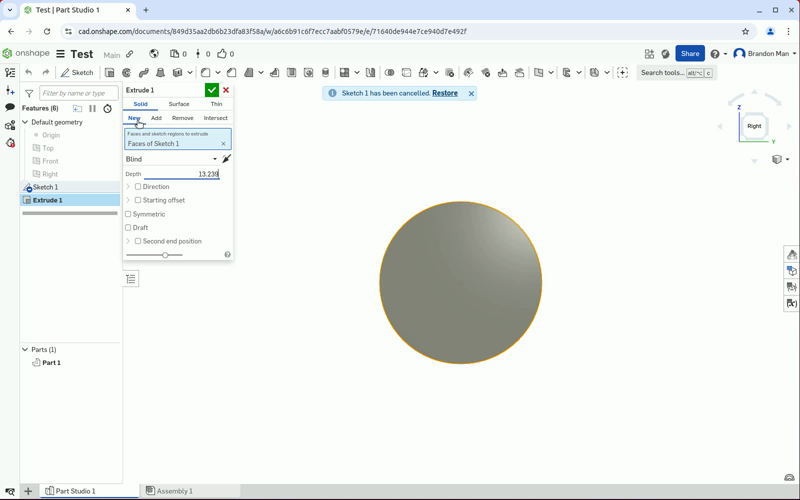
key(enter)
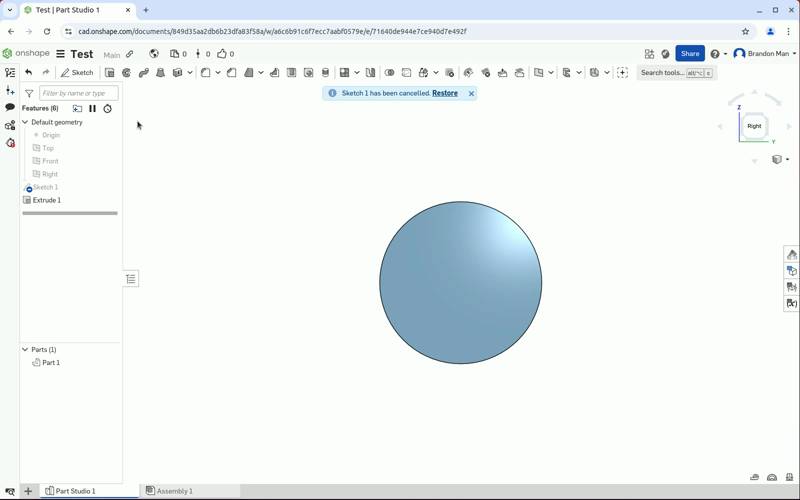
key(shift+h)
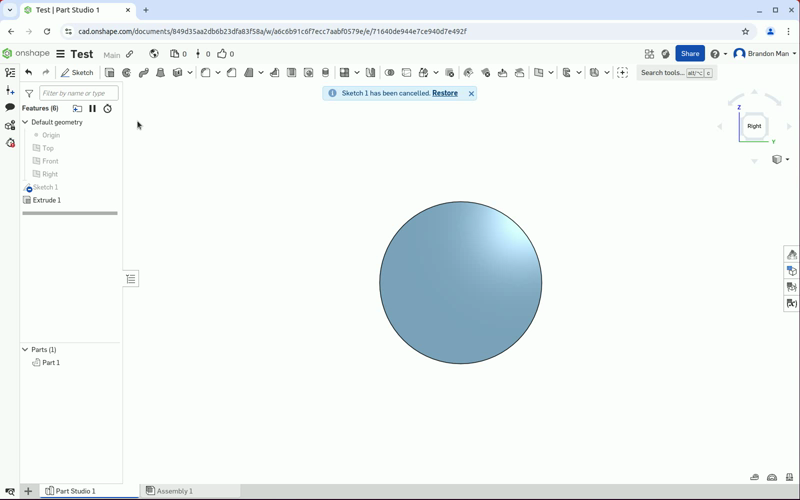
key(shift+h)
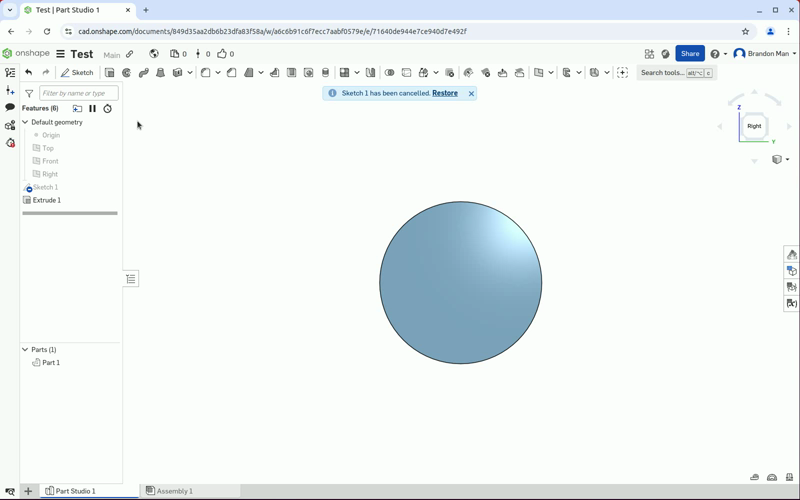
mouse_move(73, 189)
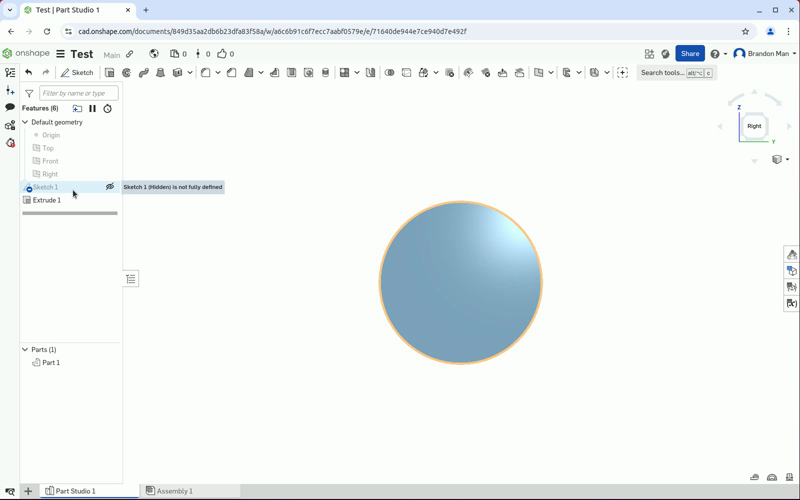
click(73, 189)
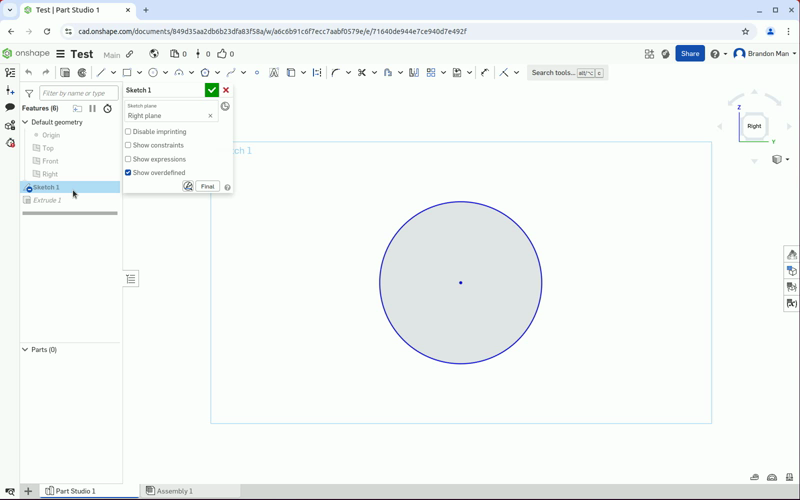
mouse_move(229, 92)
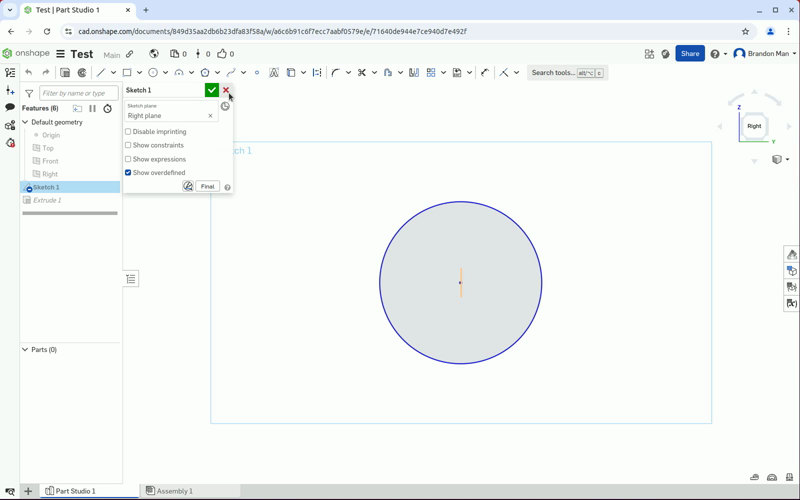
click(229, 92)
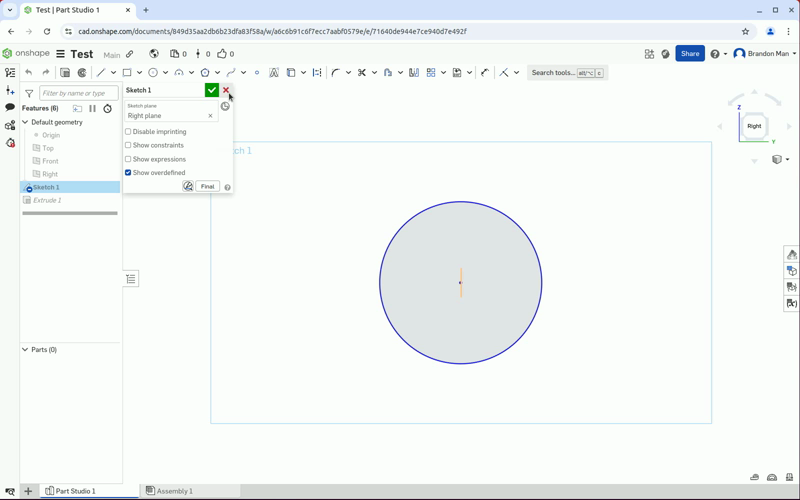
key(shift+s)
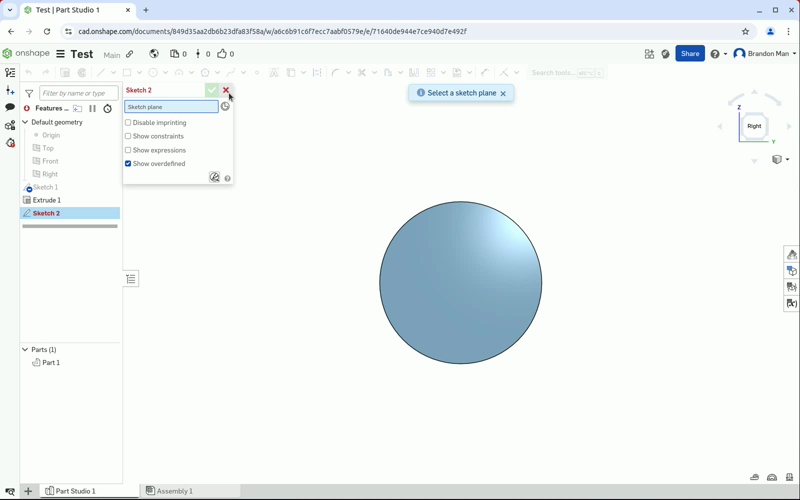
mouse_move(73, 176)
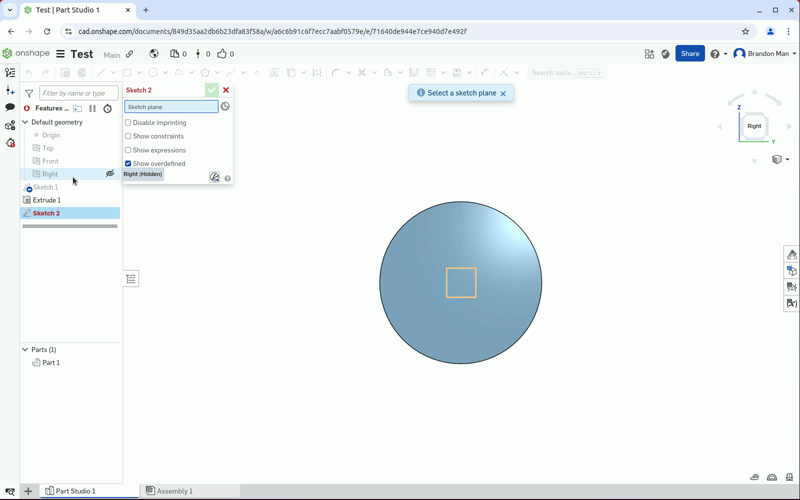
click(73, 176)
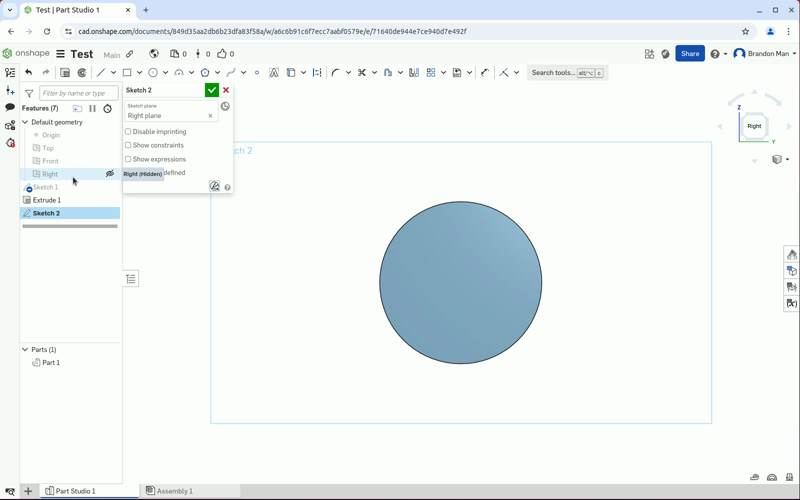
mouse_move(73, 352)
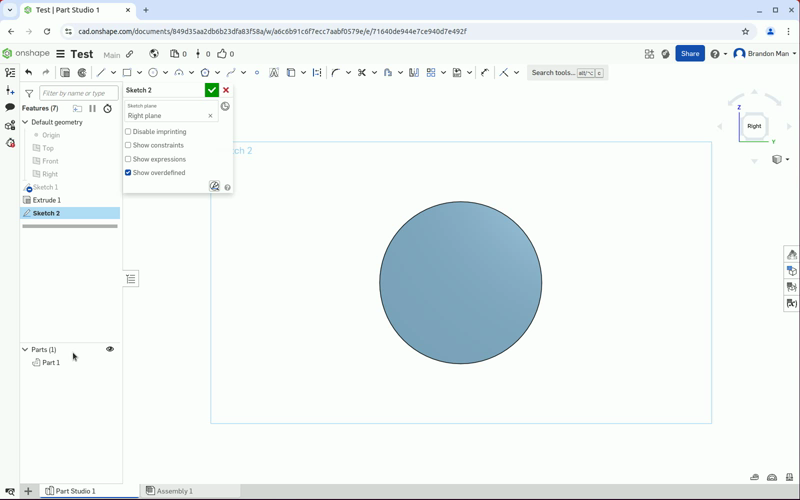
key(y)
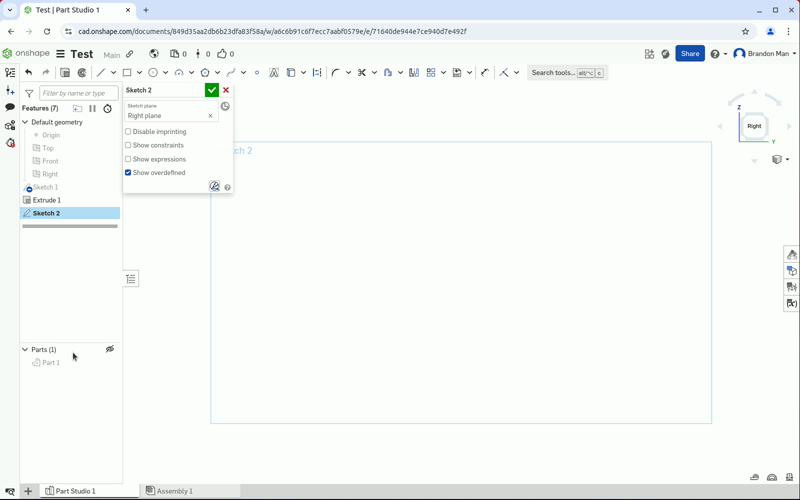
key(c)
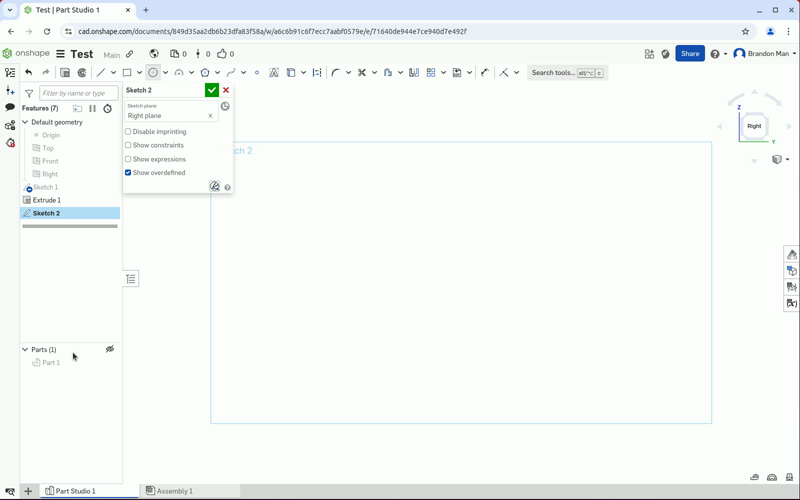
key_down(shift)
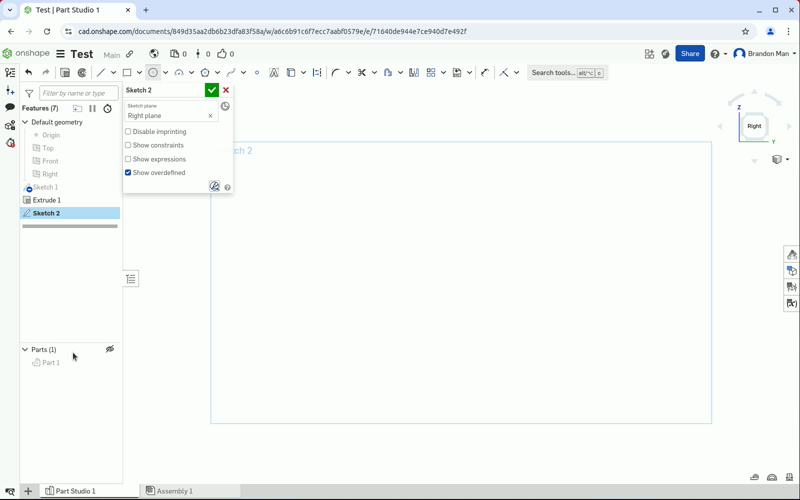
mouse_move(461, 282)
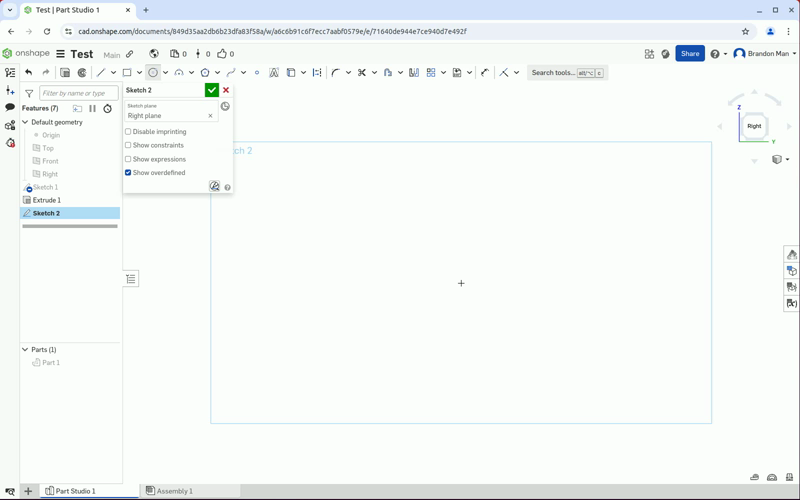
click(461, 282)
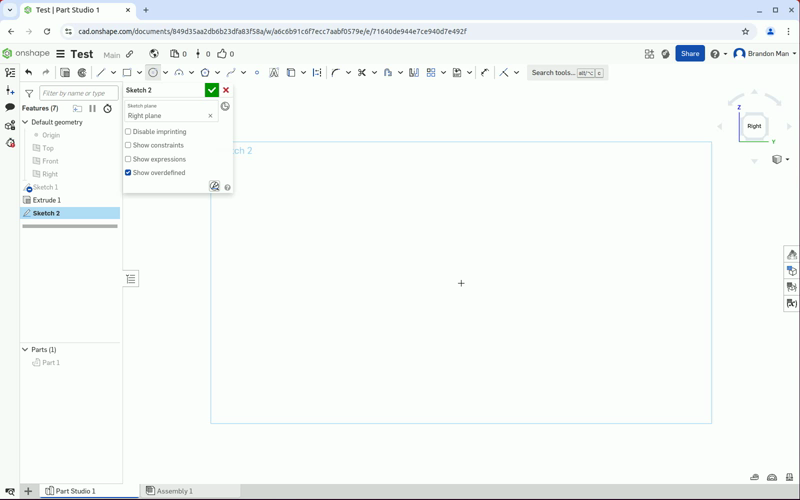
key_up(shift)
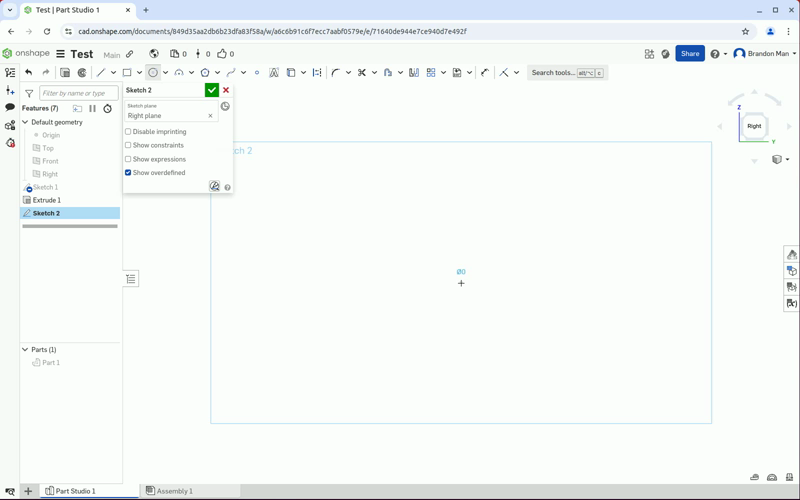
mouse_move(509, 282)
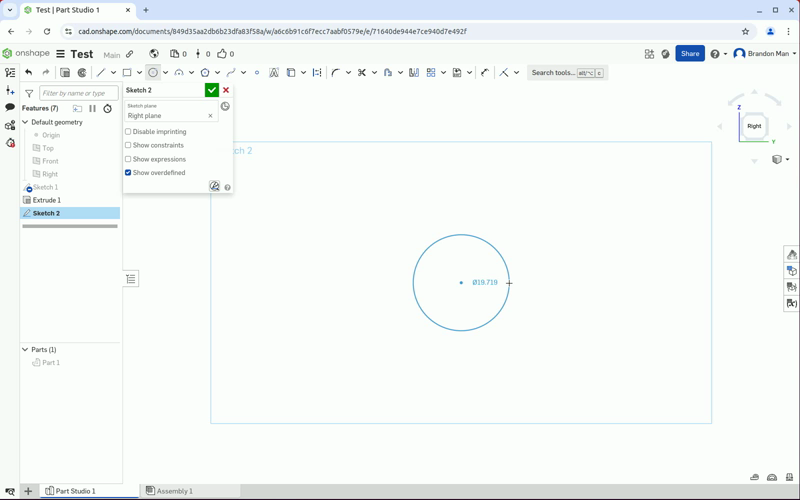
click(509, 282)
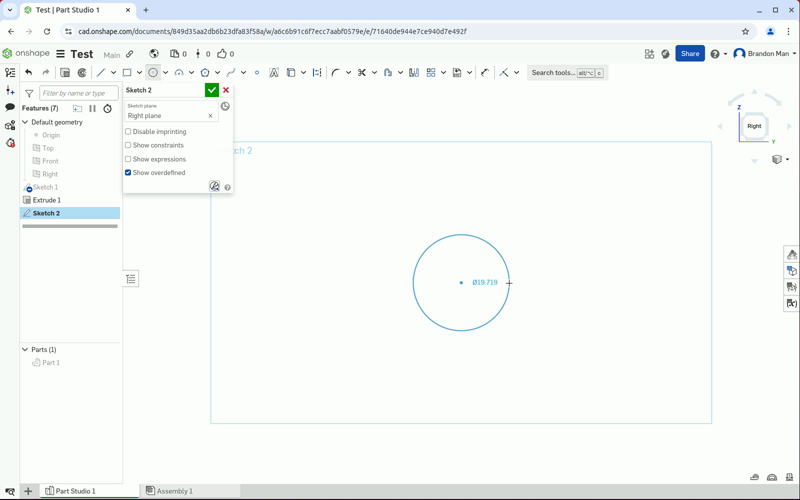
key(esc)
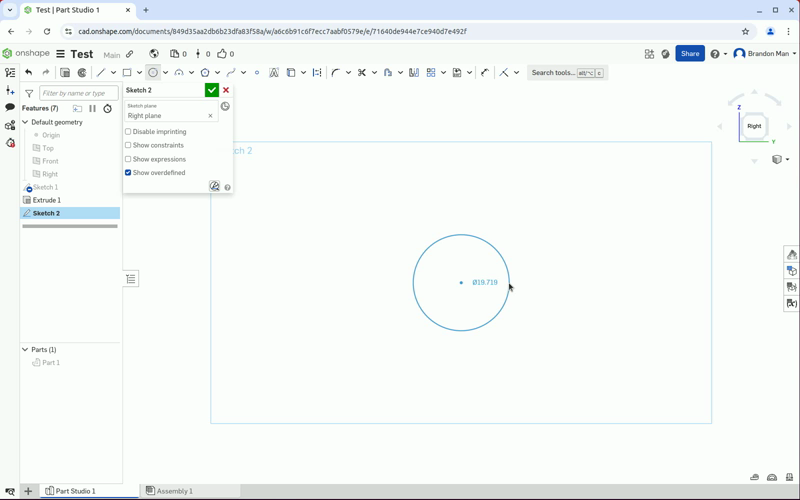
mouse_move(490, 276)
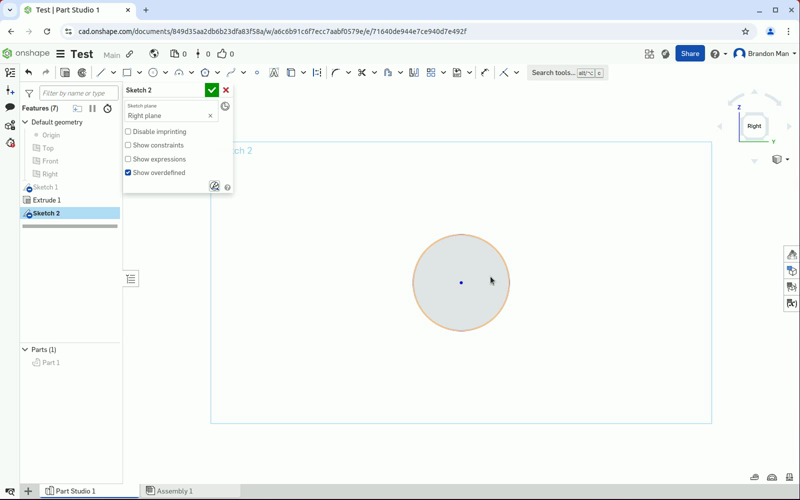
click(490, 276)
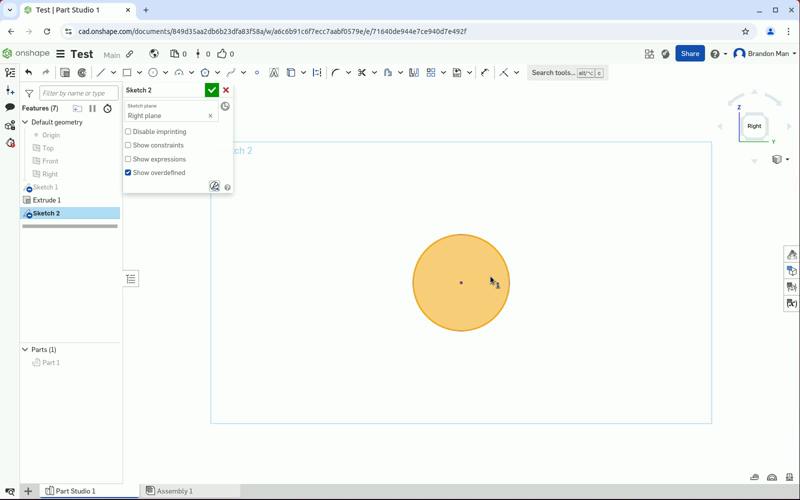
mouse_move(73, 352)
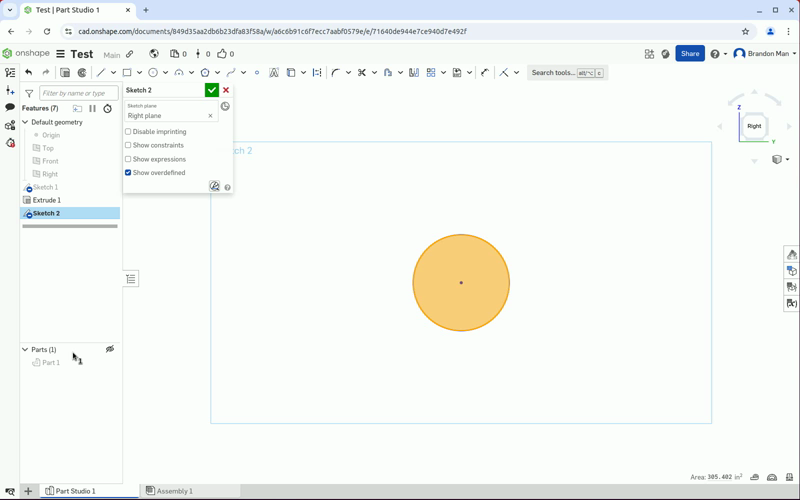
key(shift+y)
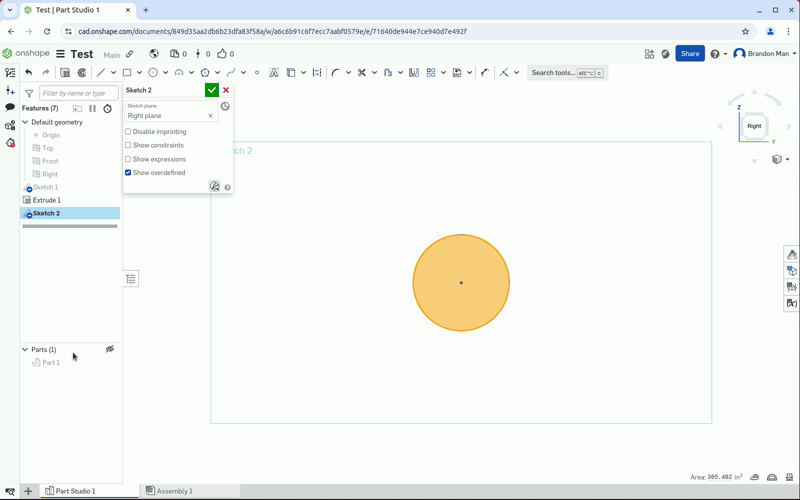
key(shift+e)
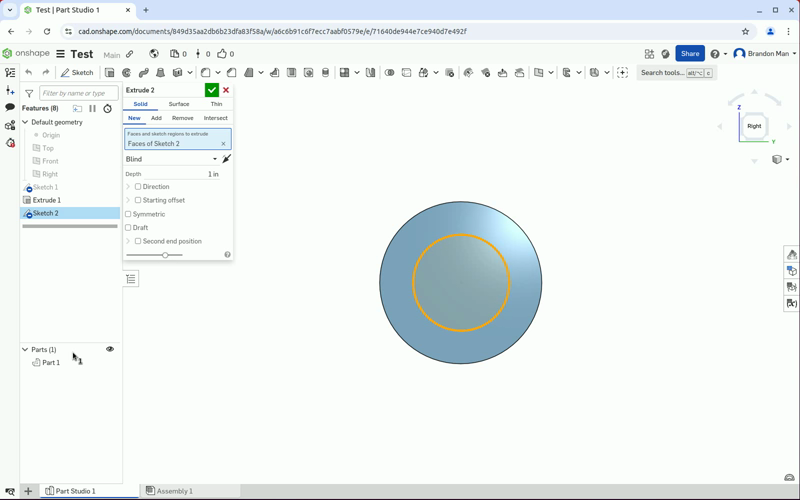
mouse_move(143, 106)
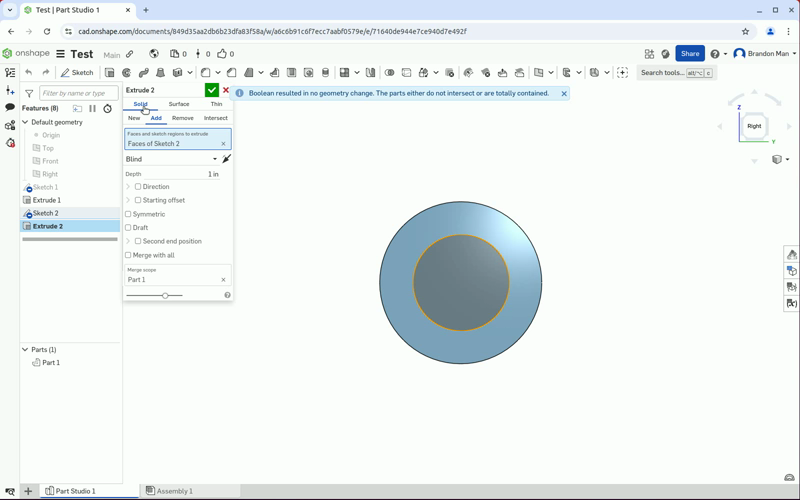
click(143, 106)
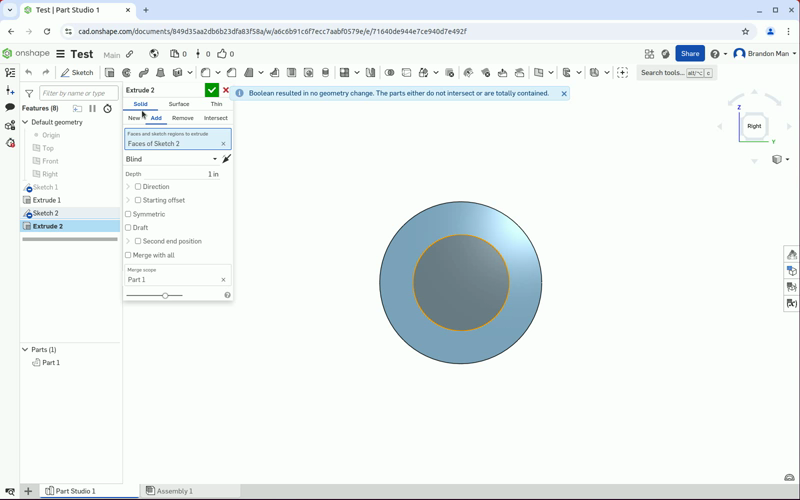
mouse_move(137, 120)
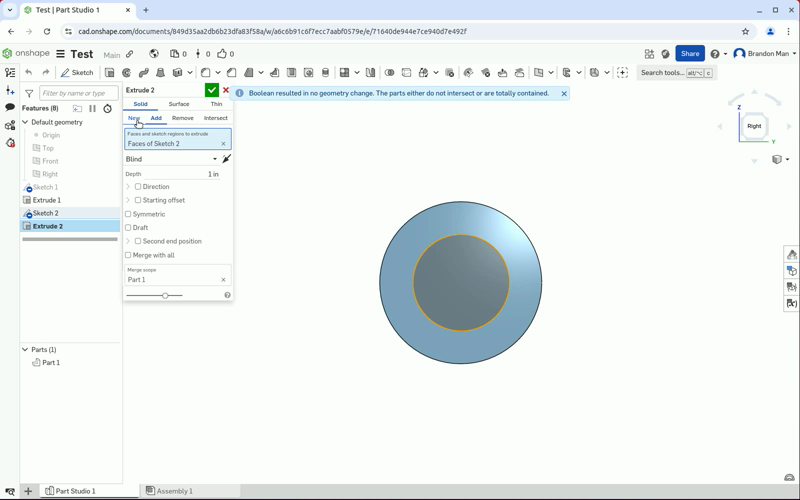
click(137, 120)
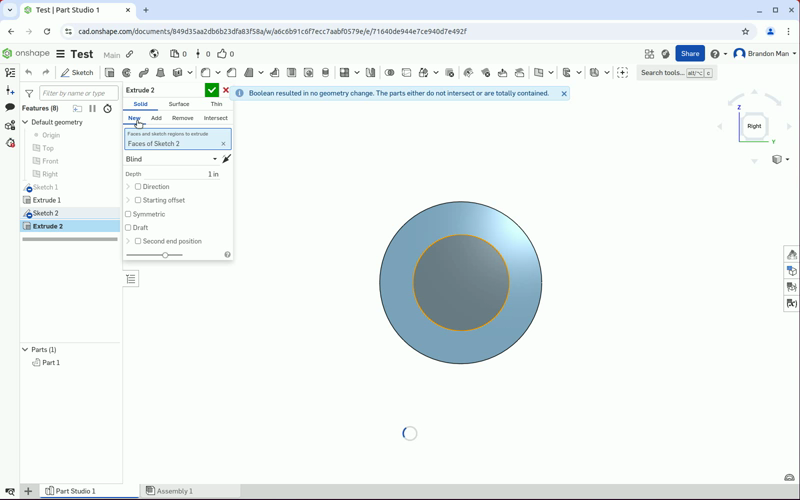
key(tab, 4)
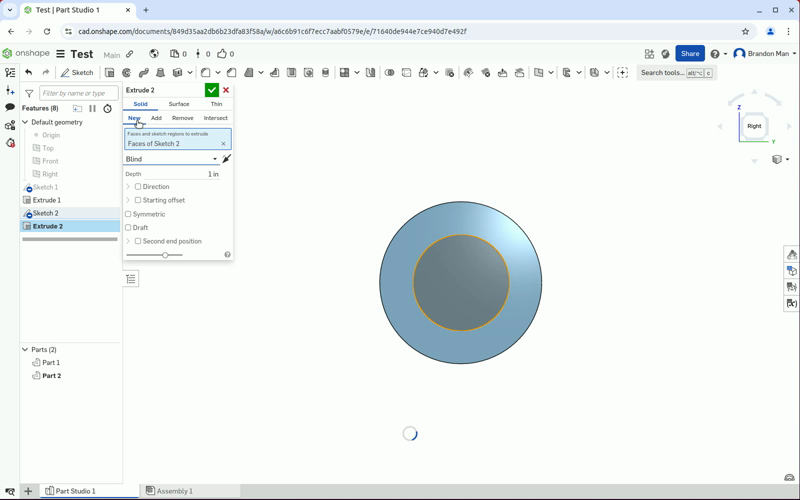
text(23.108)
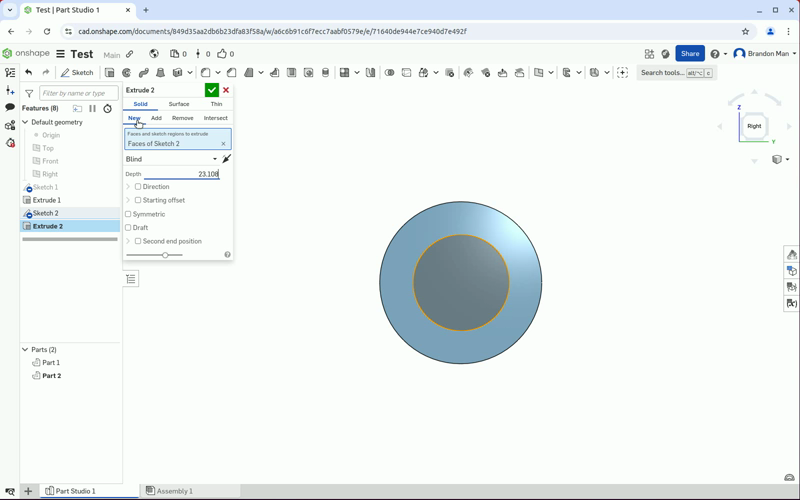
key(enter)
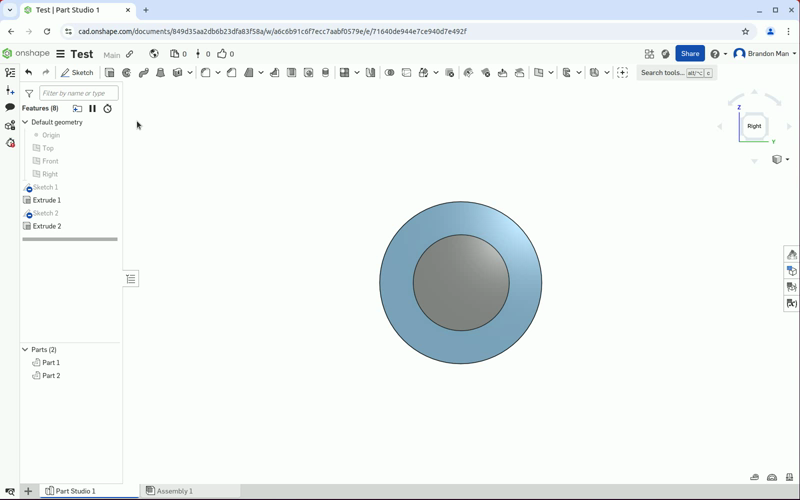
key(shift+h)
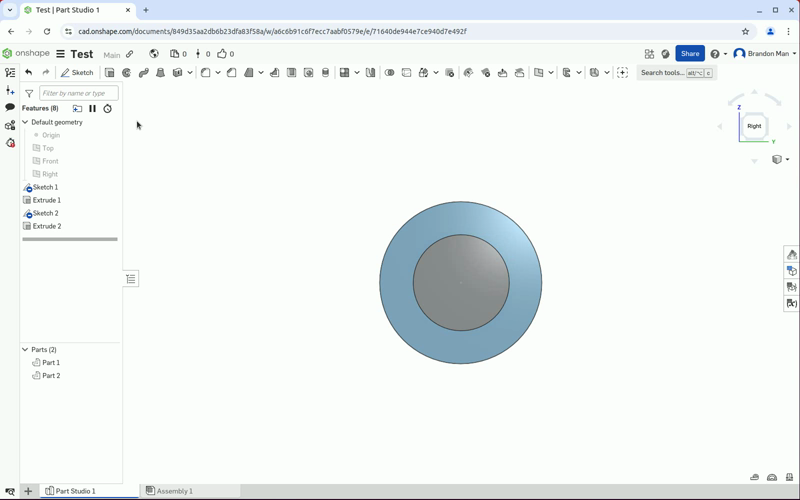
key(shift+h)
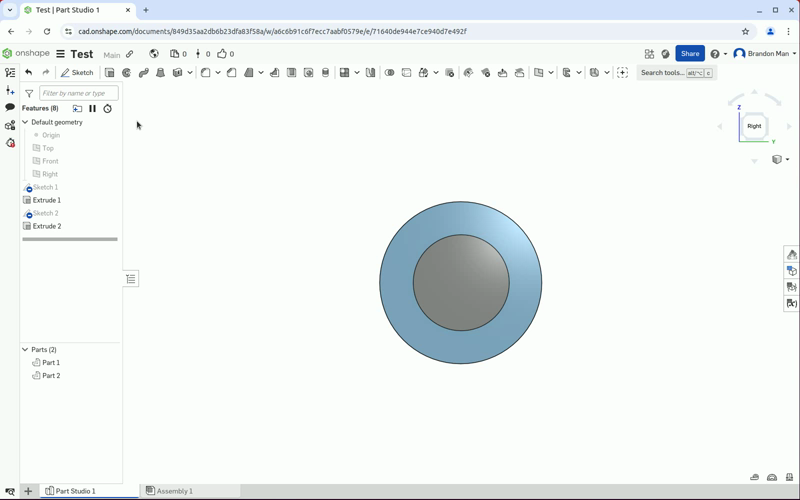
mouse_move(73, 189)
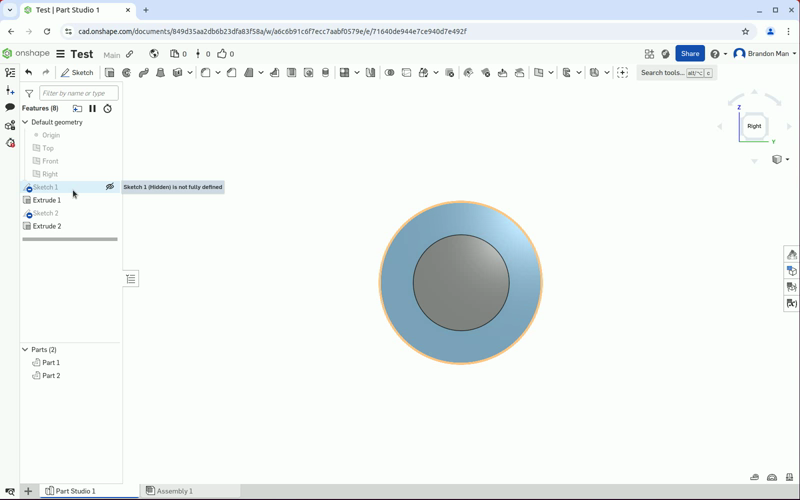
click(73, 189)
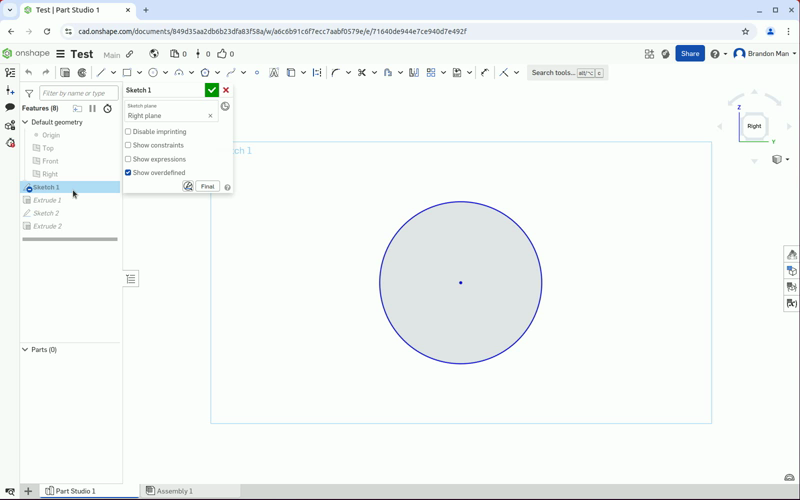
mouse_move(229, 92)
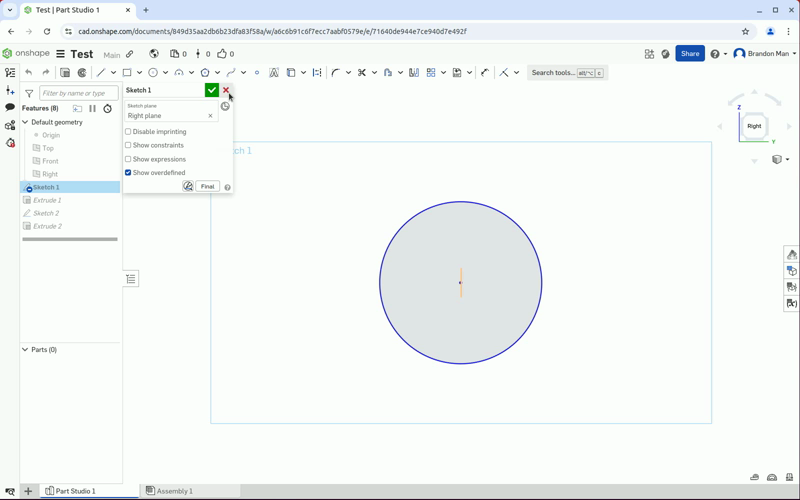
click(229, 92)
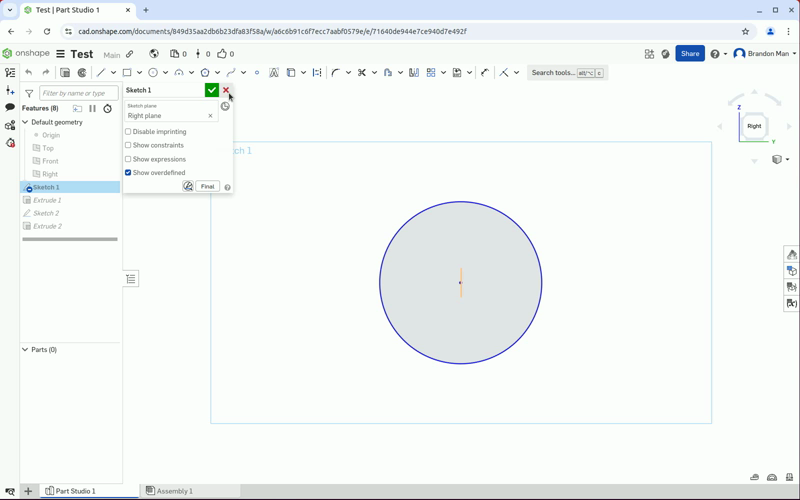
key(shift+s)
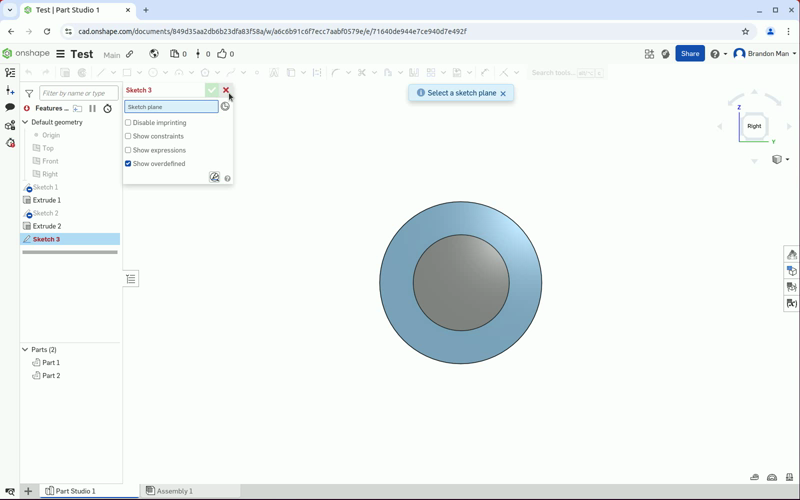
mouse_move(73, 176)
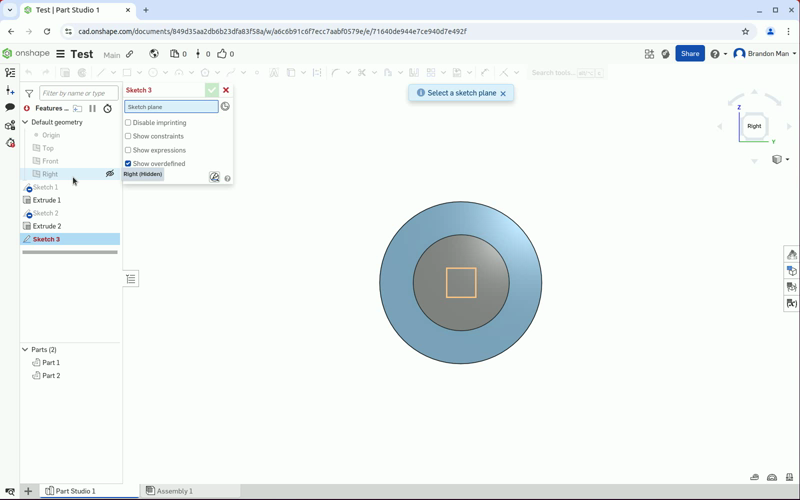
click(73, 176)
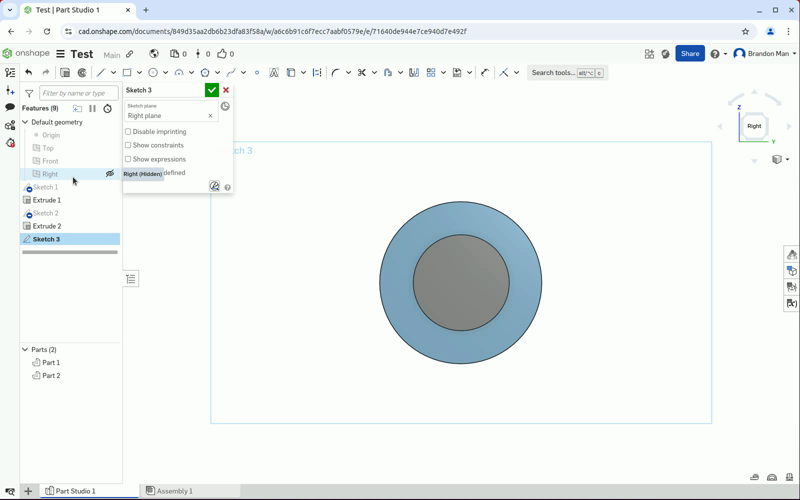
mouse_move(73, 352)
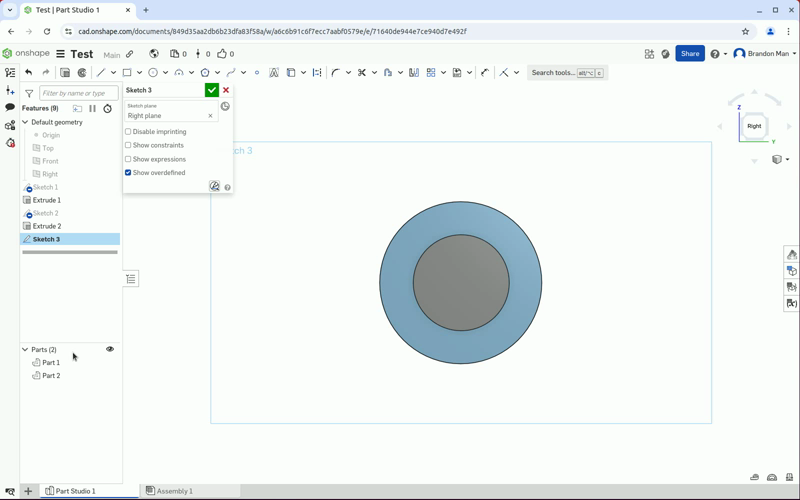
key(y)
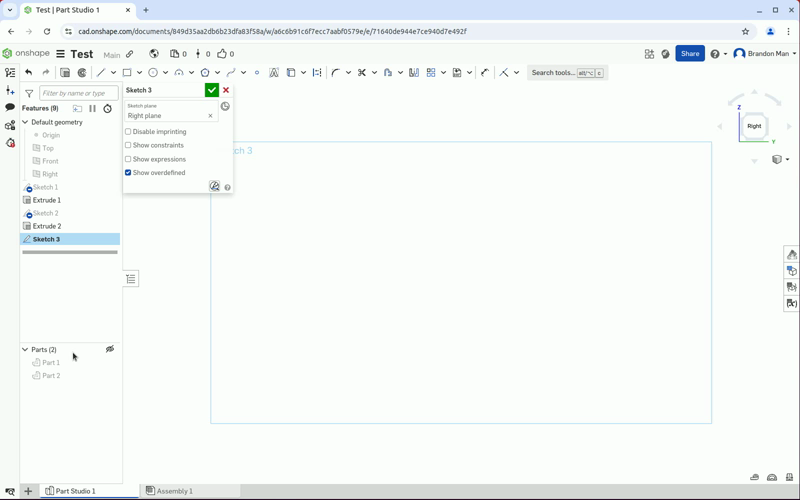
key(c)
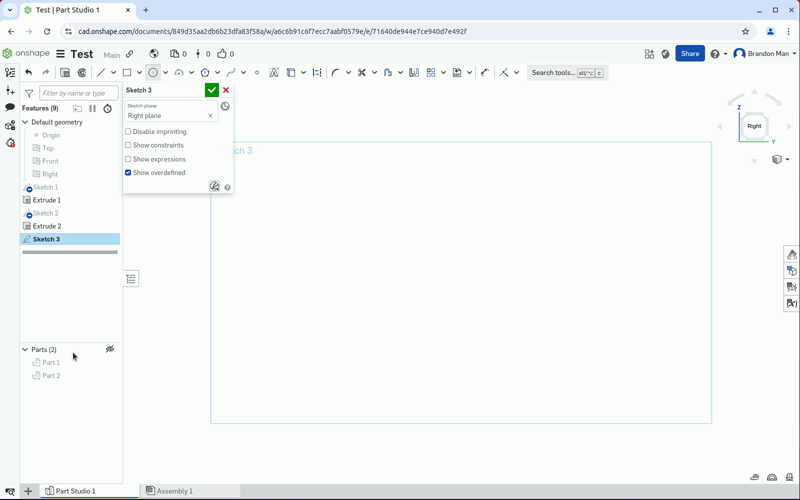
key_down(shift)
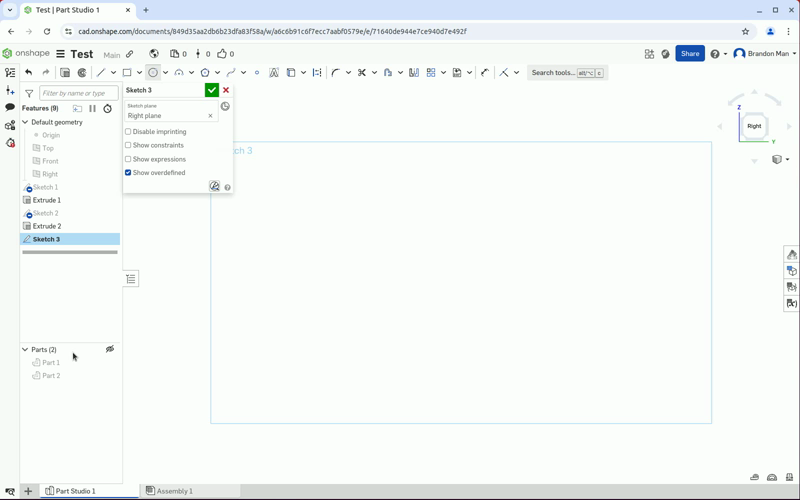
mouse_move(461, 282)
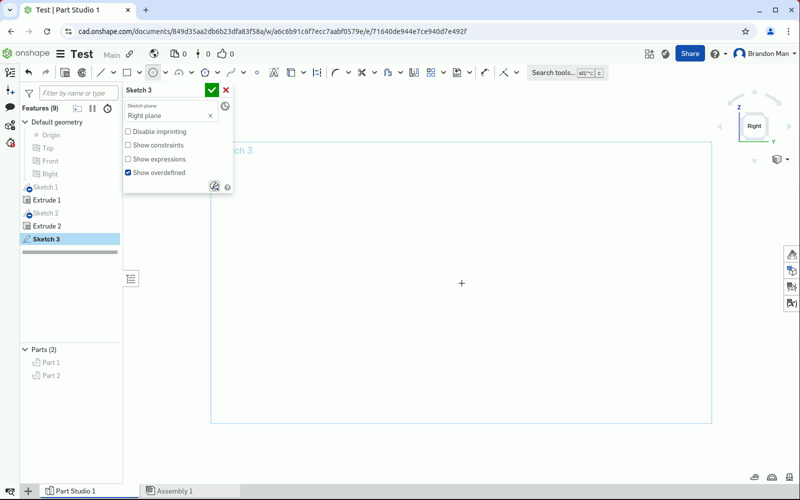
click(461, 282)
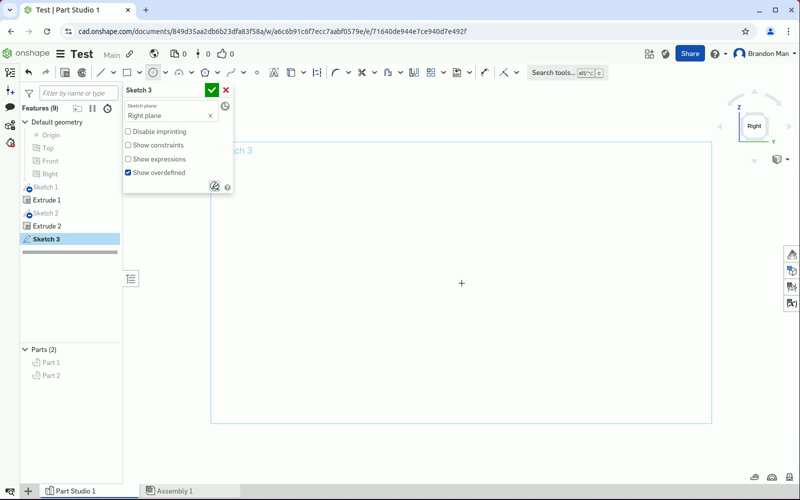
key_up(shift)
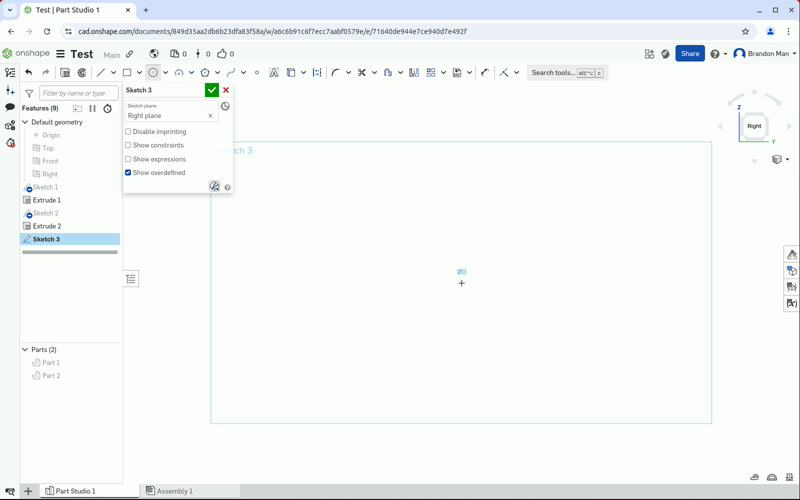
mouse_move(494, 282)
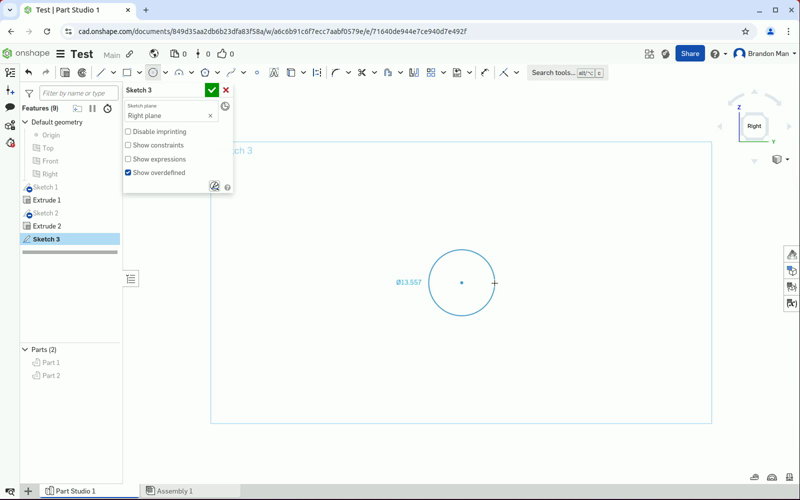
click(494, 282)
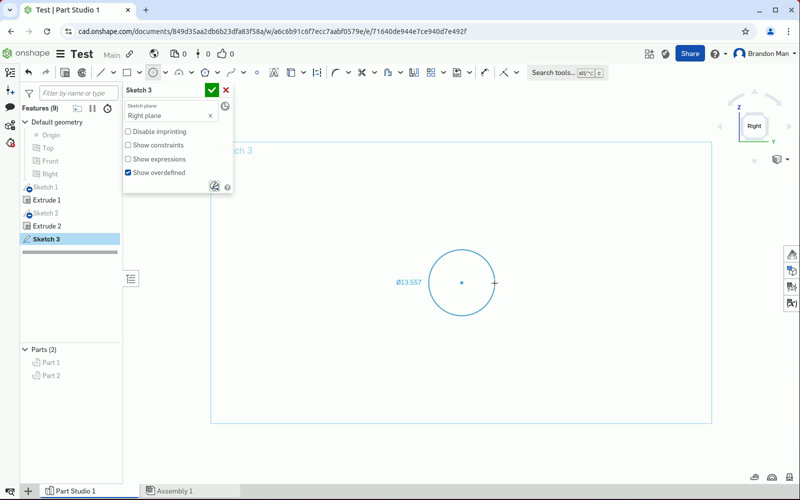
key(esc)
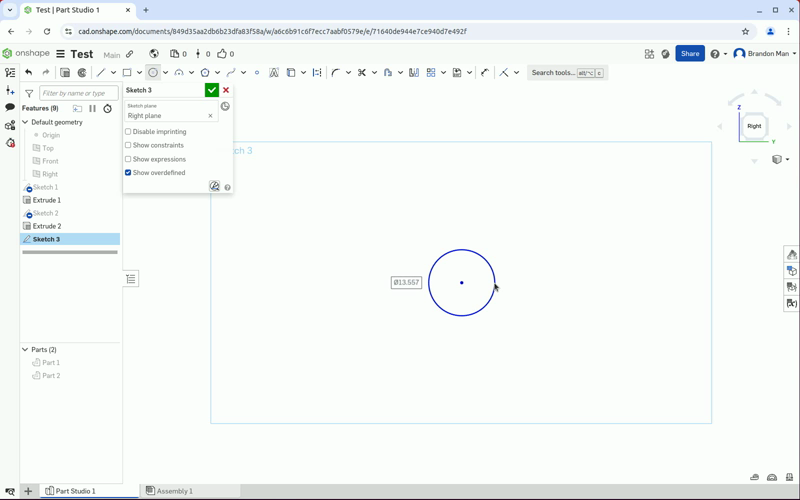
mouse_move(460, 256)
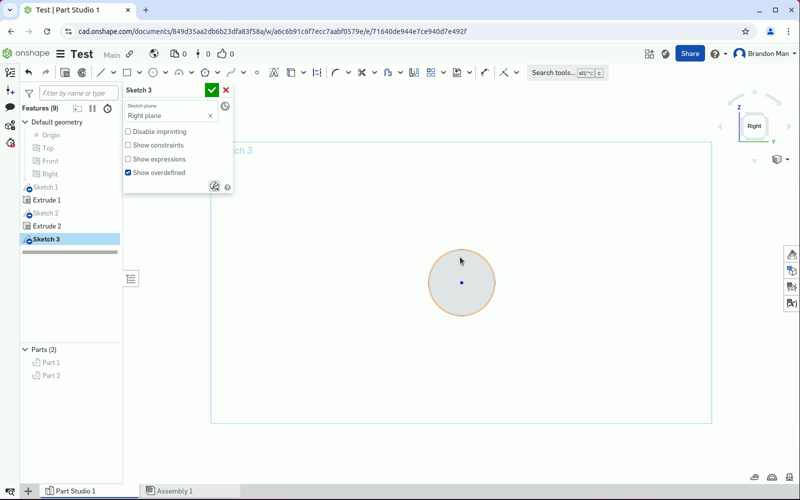
click(460, 256)
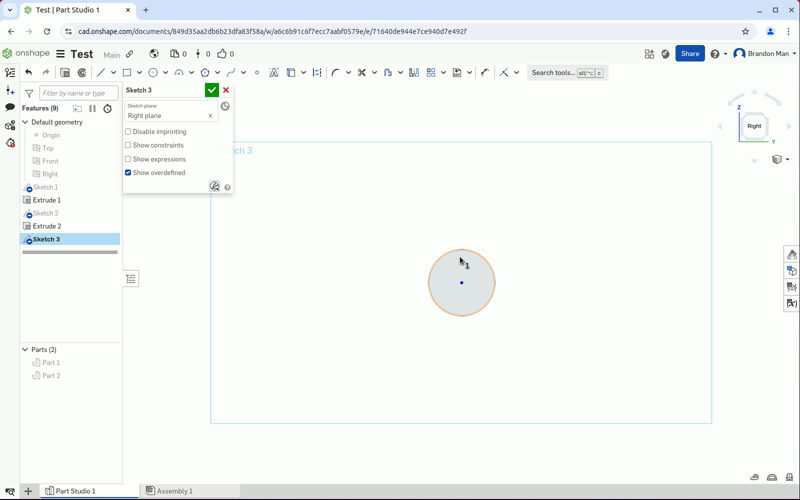
mouse_move(73, 352)
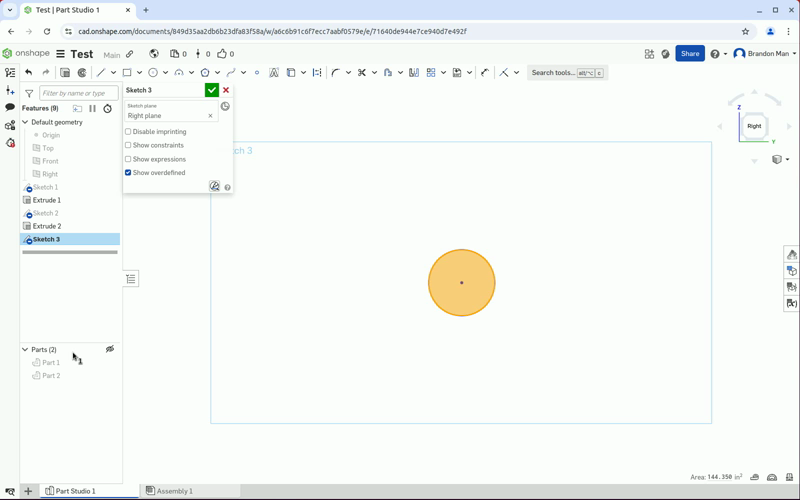
key(shift+y)
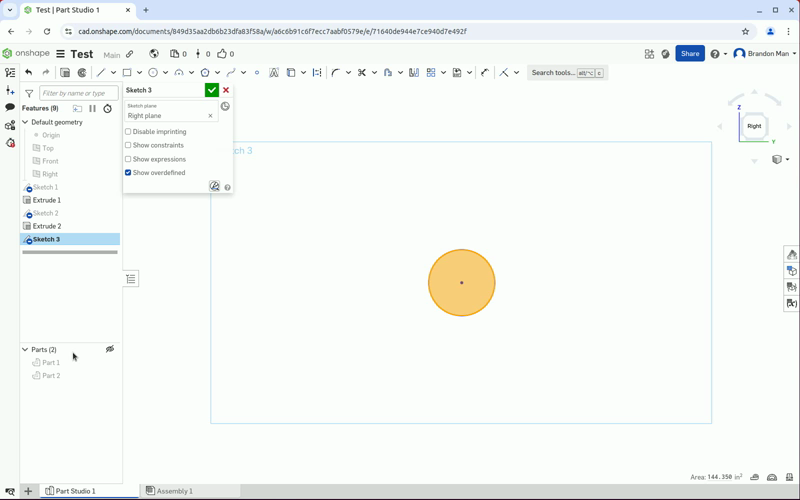
key(shift+e)
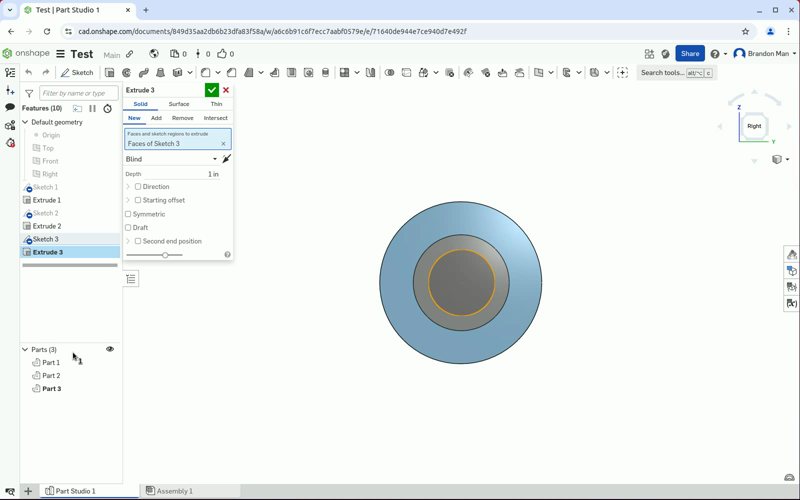
mouse_move(143, 106)
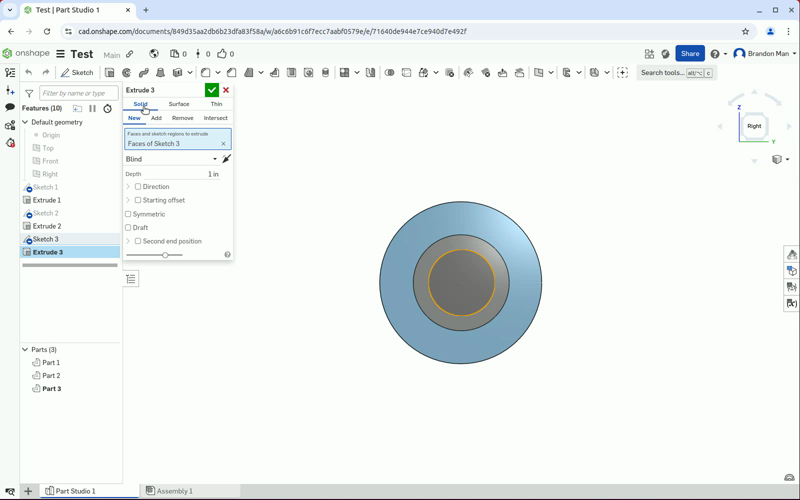
click(143, 106)
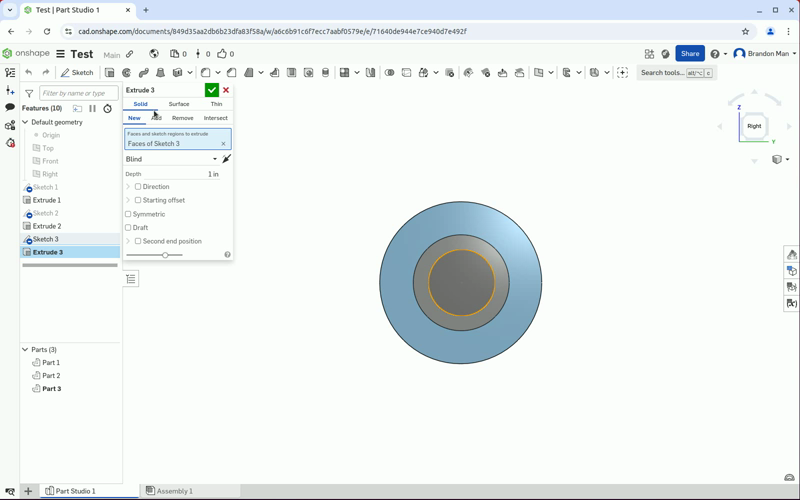
mouse_move(186, 120)
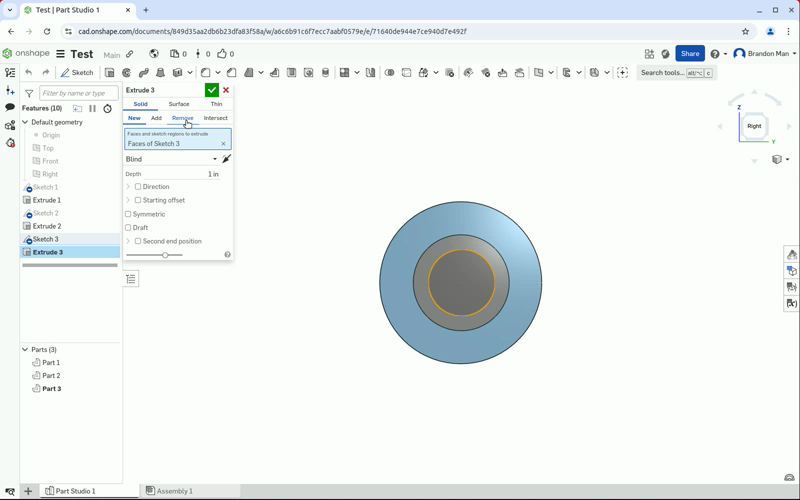
click(186, 120)
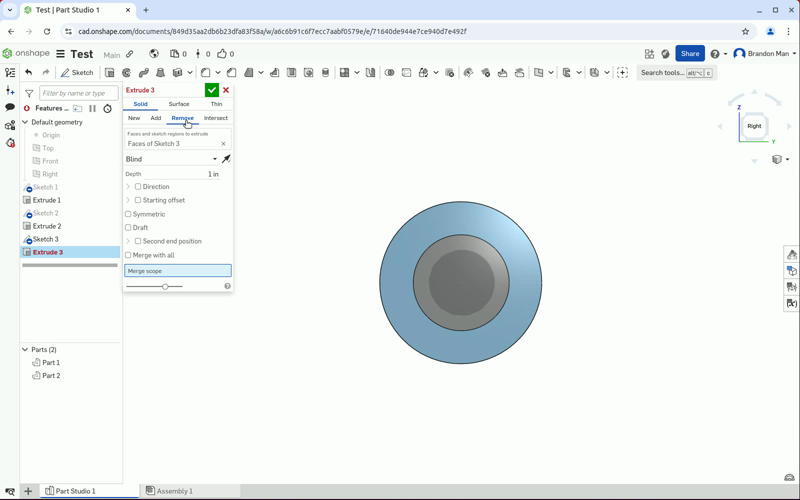
key(tab, 4)
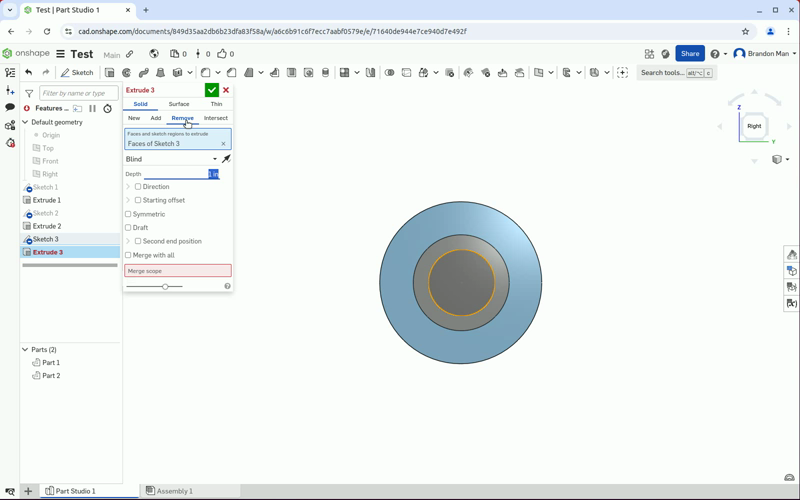
text(-23.108)
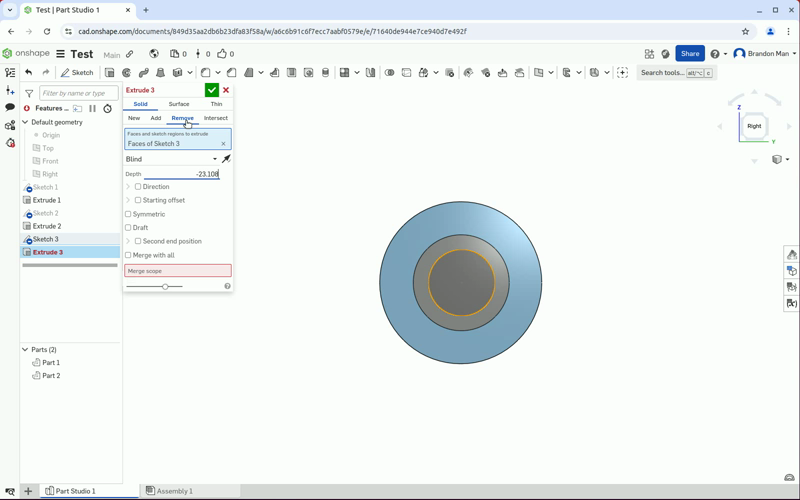
key(tab, 6)
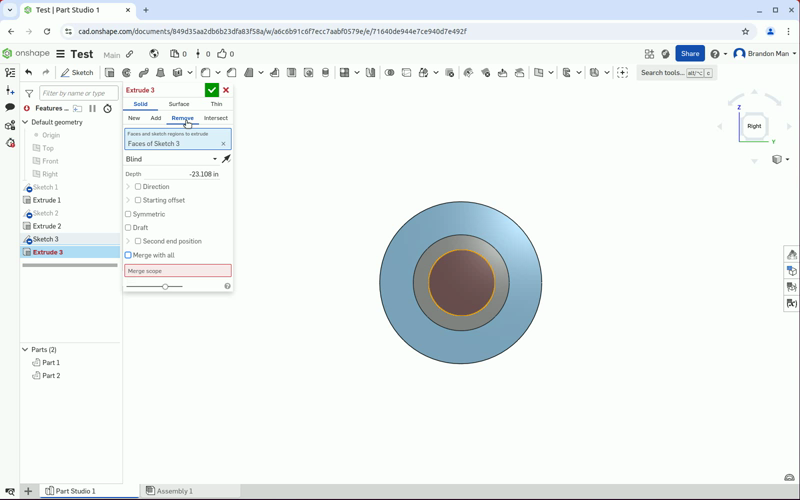
key(space)
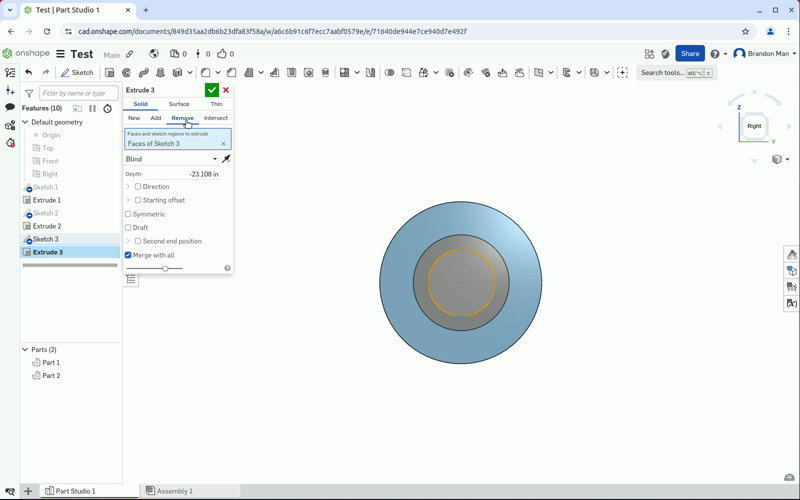
key(enter)
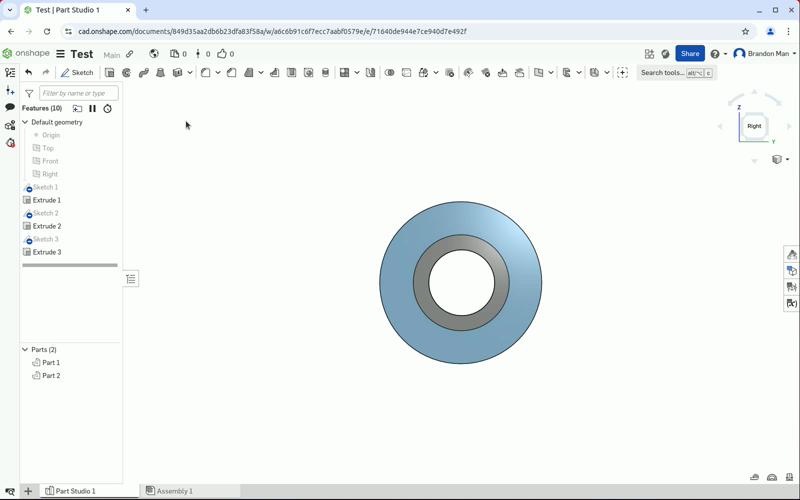
key(shift+h)
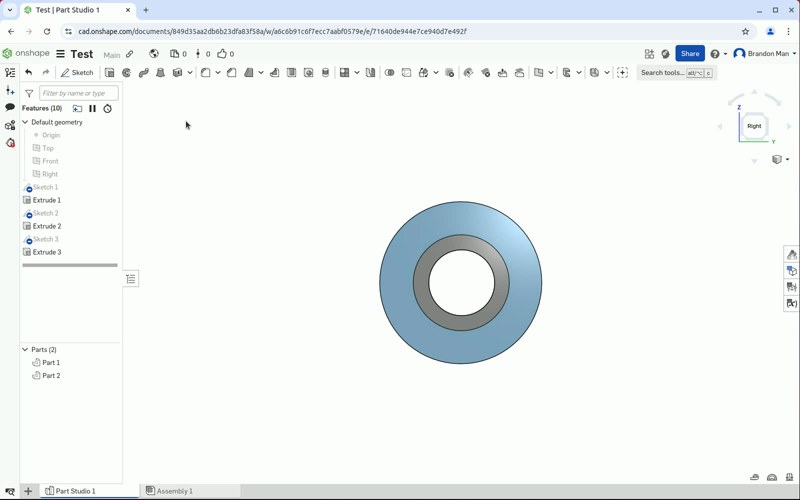
key(shift+h)
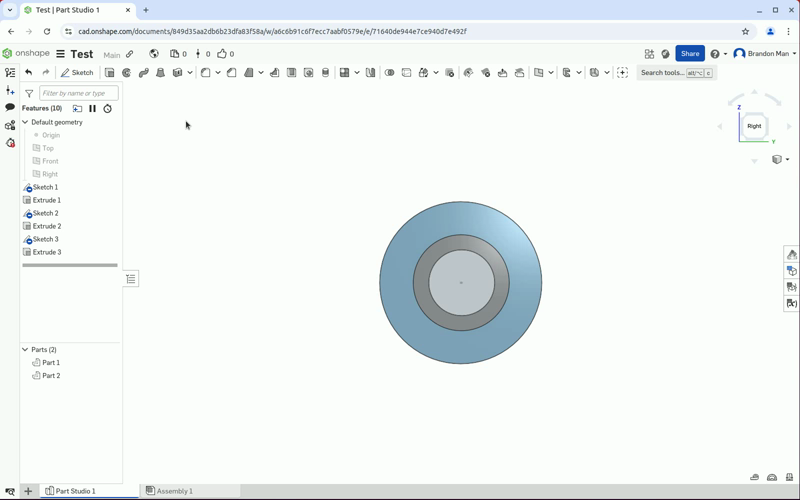
key(shift+7)
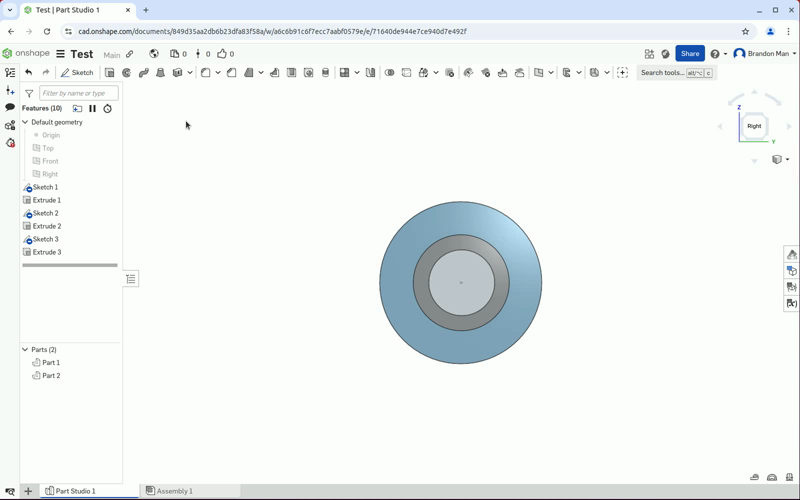
key(right, 2)
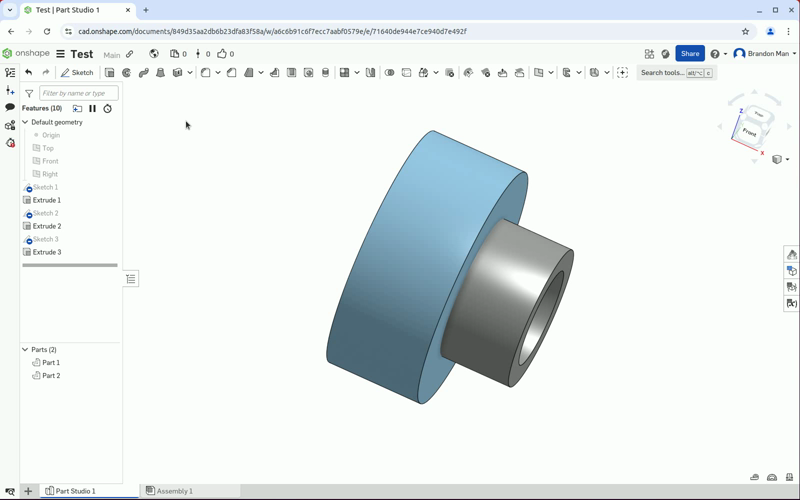
key(down, 2)
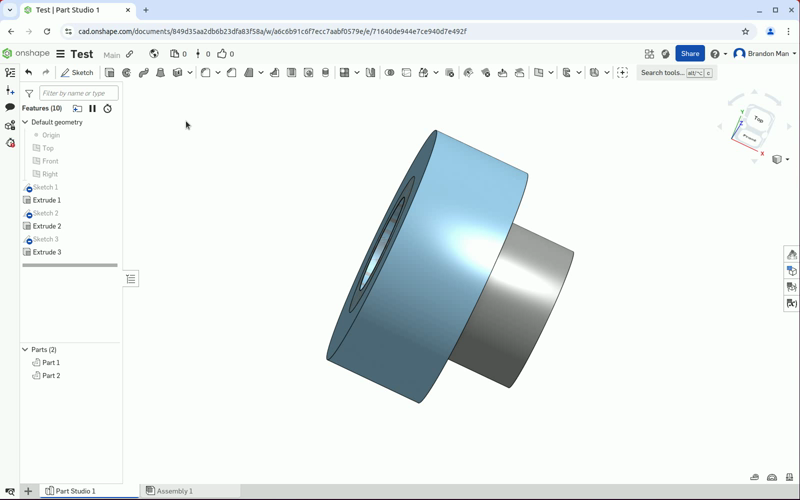
key(up, 2)
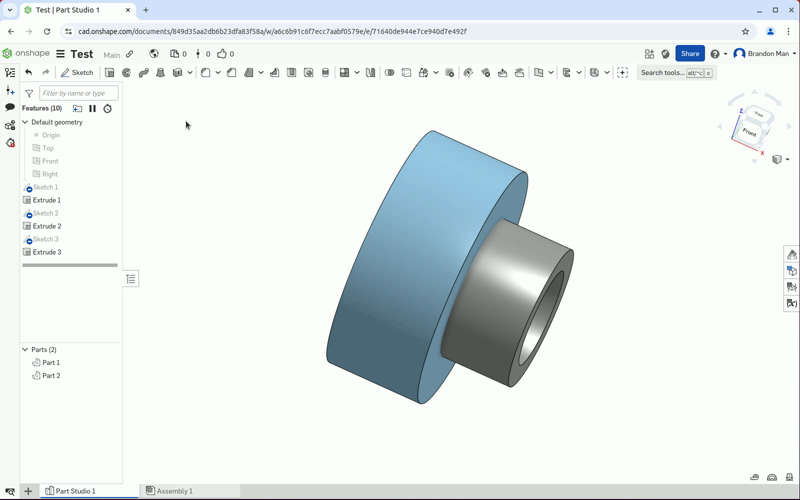
key(left, 2)
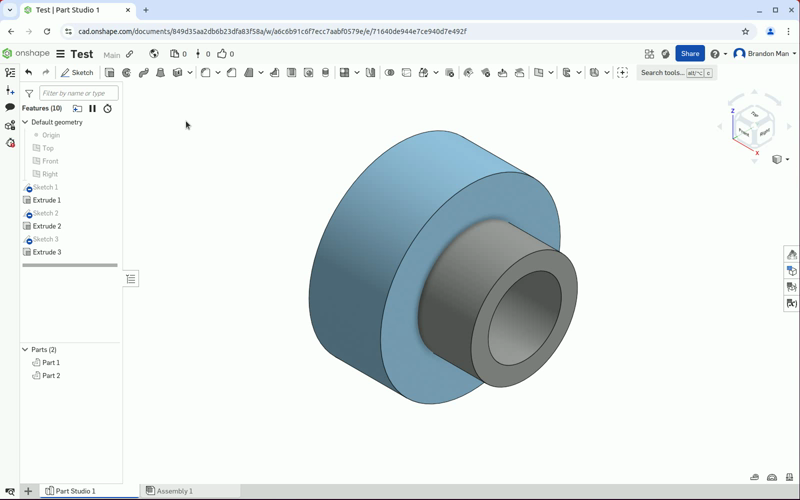
mouse_move(73, 189)
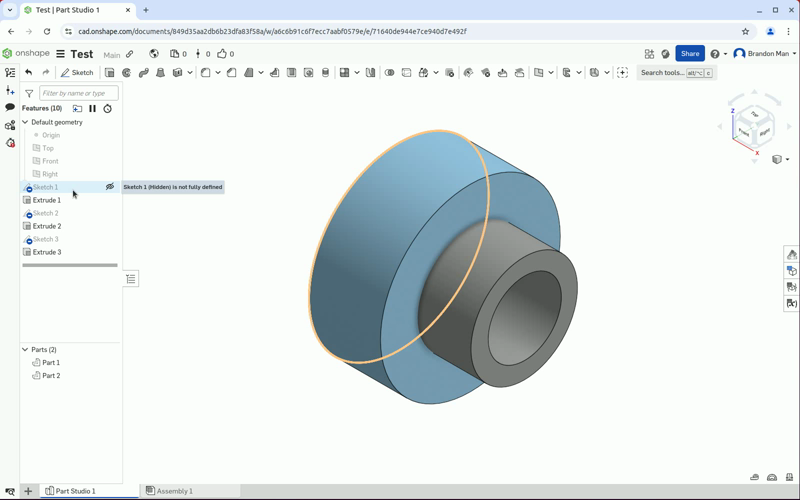
click(73, 189)